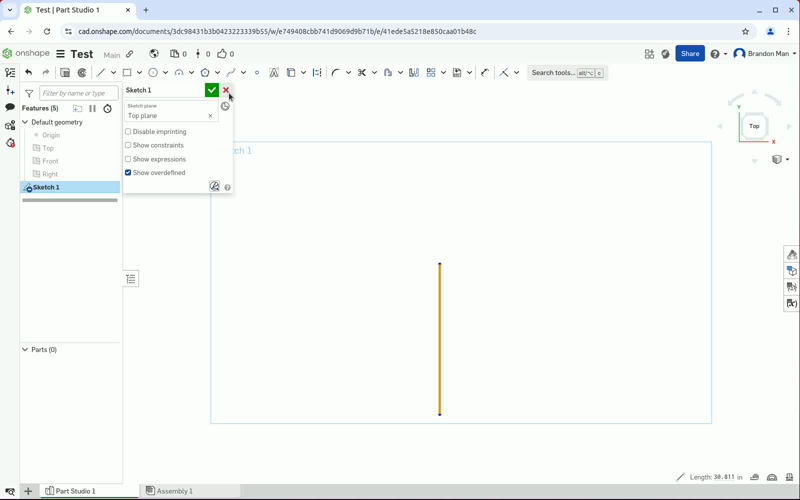
key(shift+h)
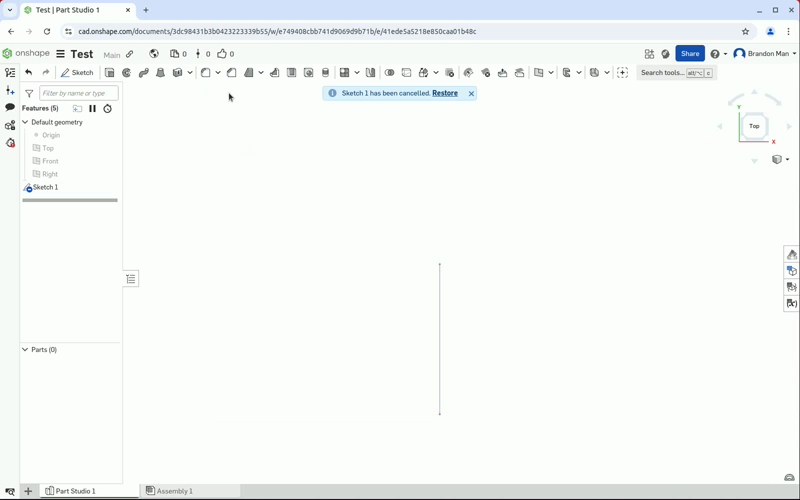
key(shift+s)
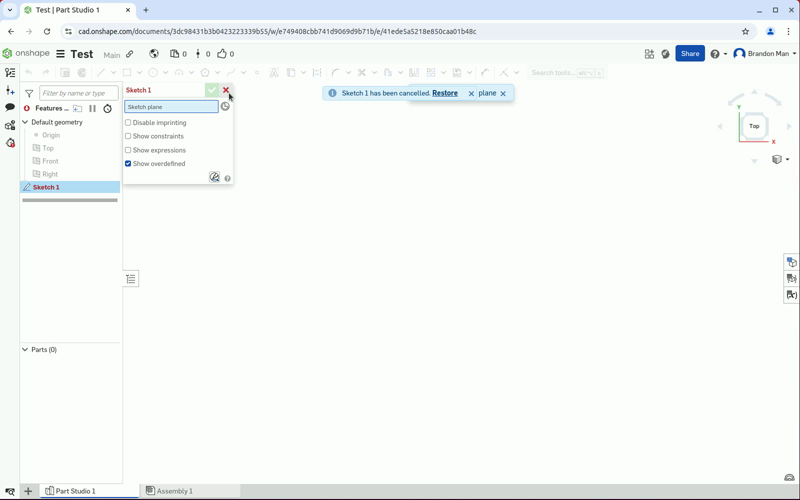
mouse_move(73, 150)
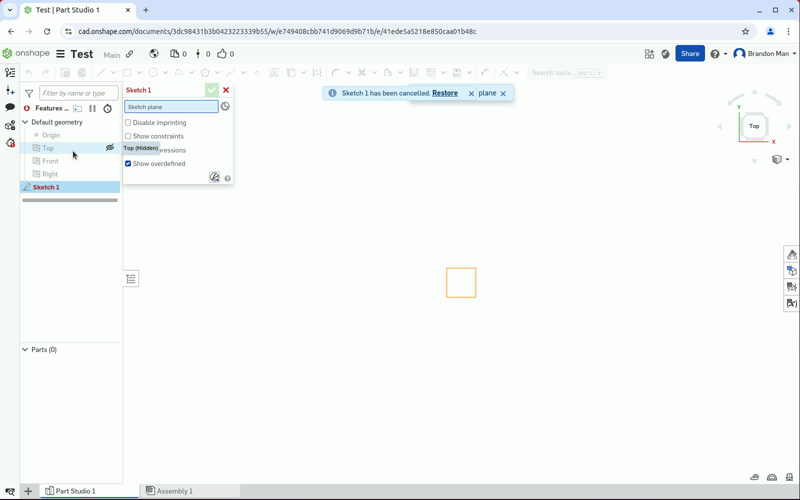
click(73, 150)
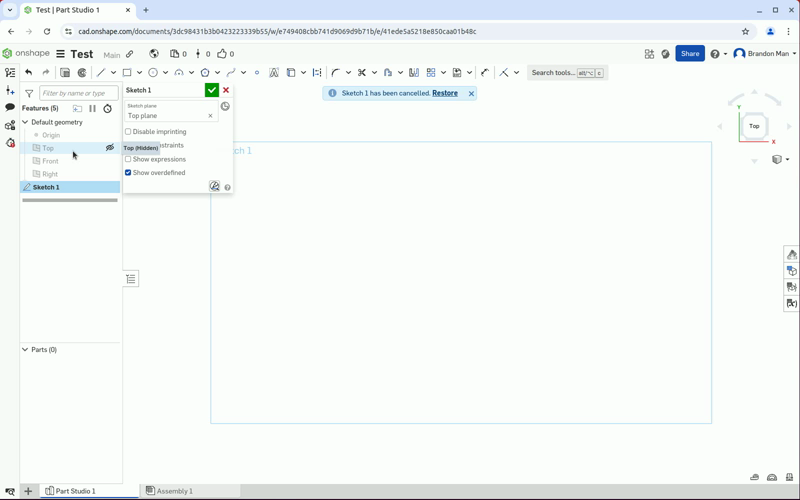
mouse_move(73, 352)
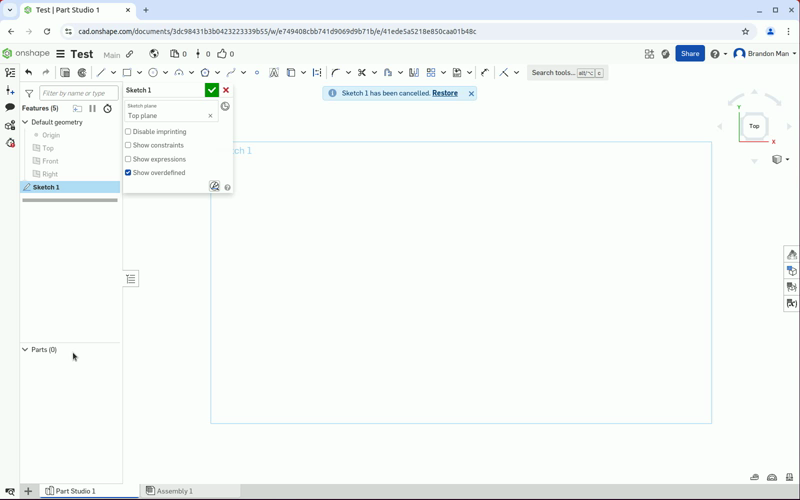
key(y)
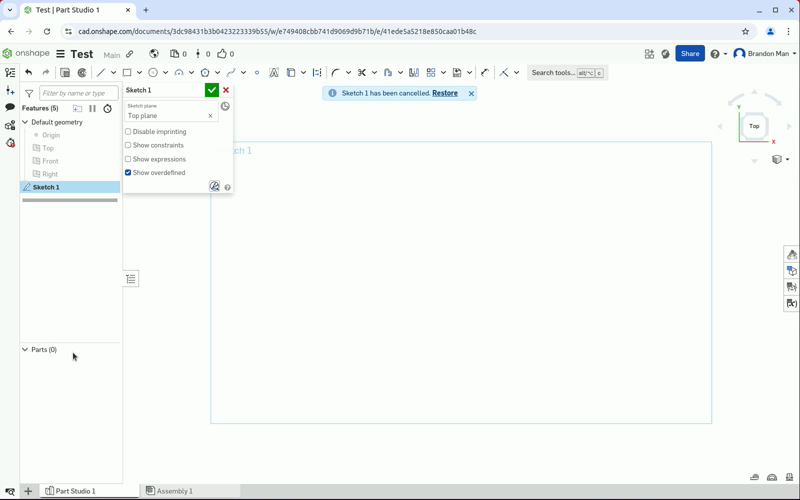
key(l)
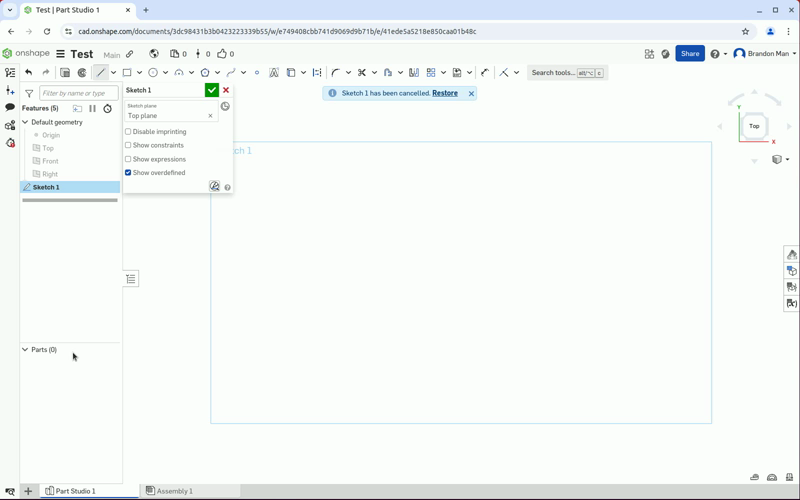
key_down(shift)
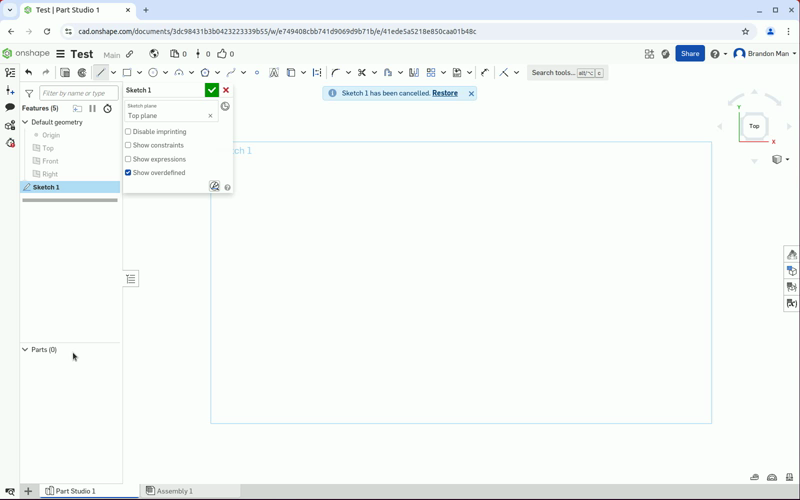
mouse_move(364, 333)
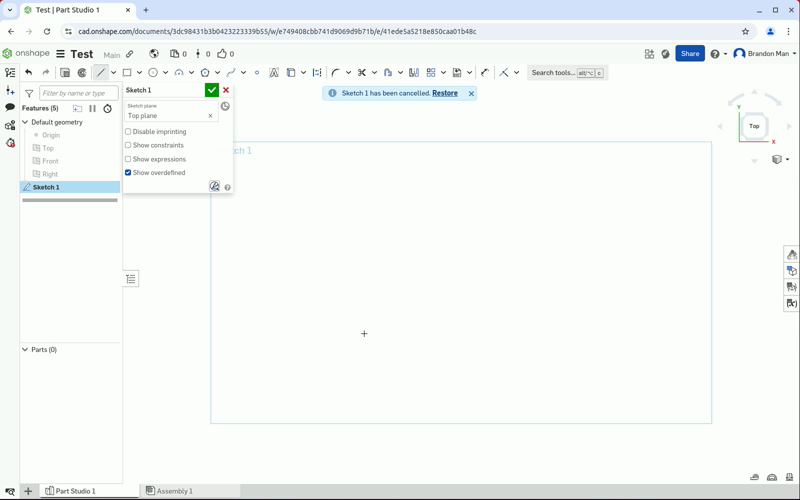
click(364, 333)
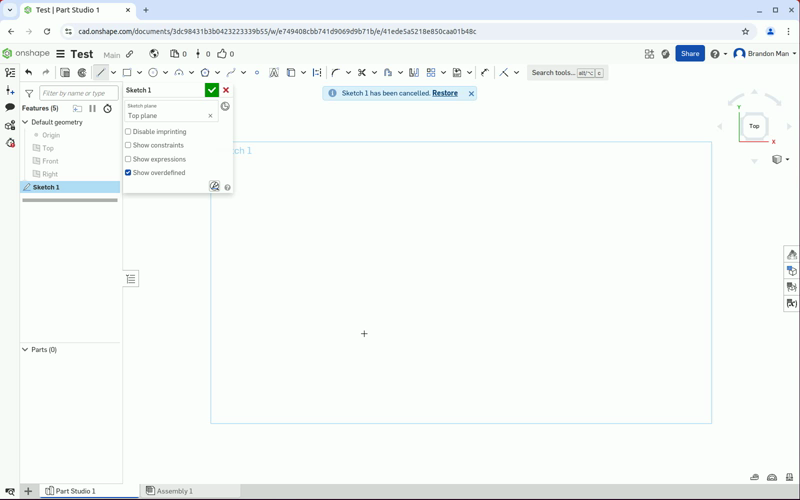
key_up(shift)
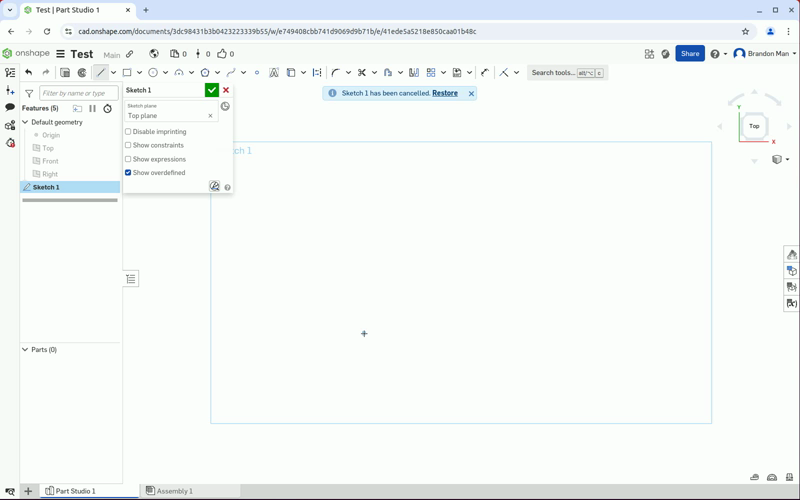
key_down(shift)
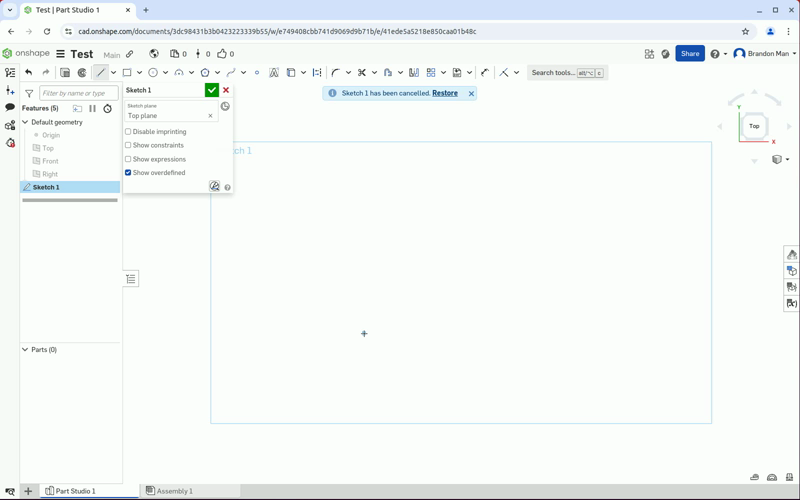
mouse_move(559, 333)
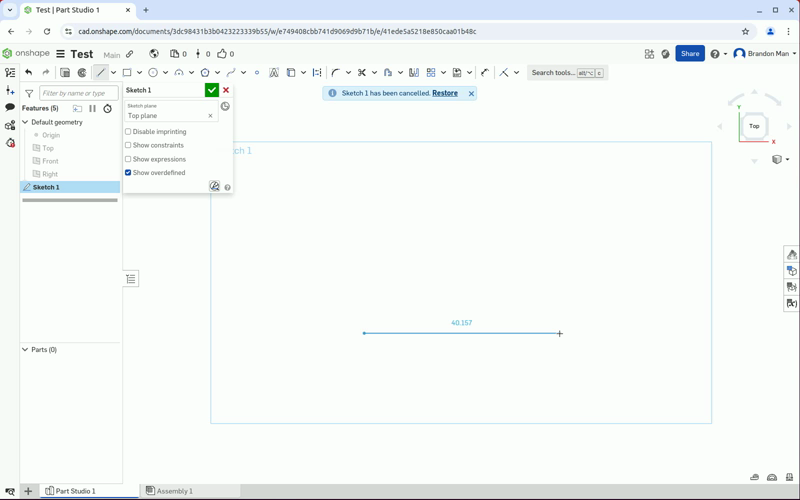
click(559, 333)
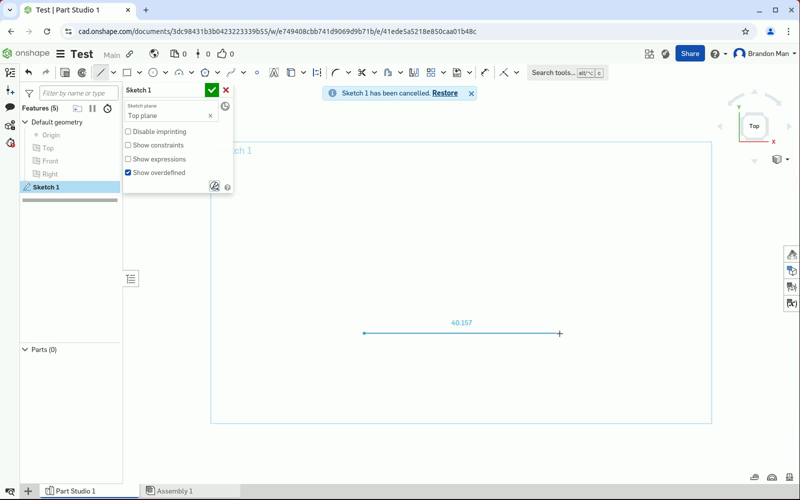
key_up(shift)
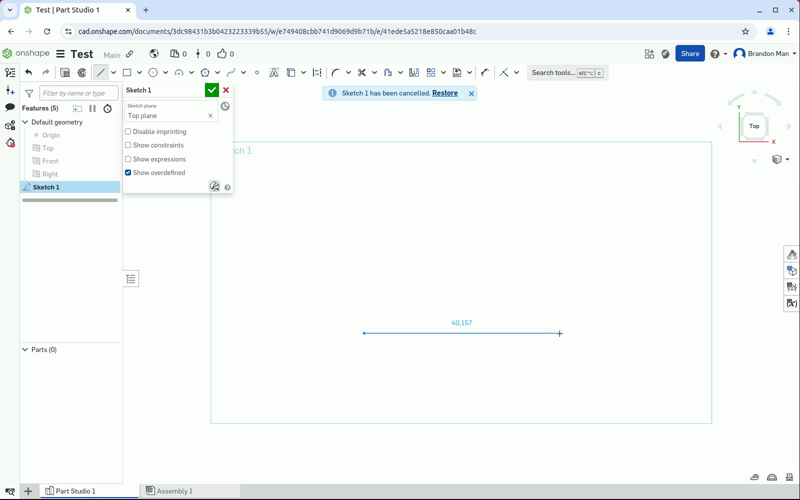
key_down(shift)
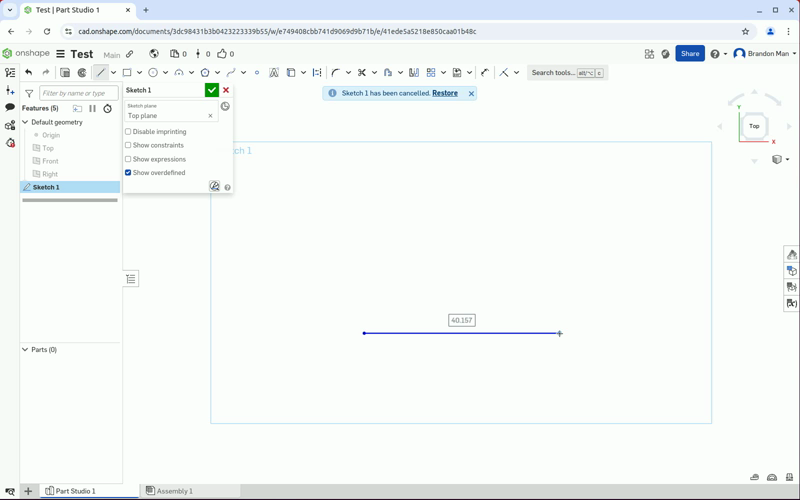
mouse_move(559, 261)
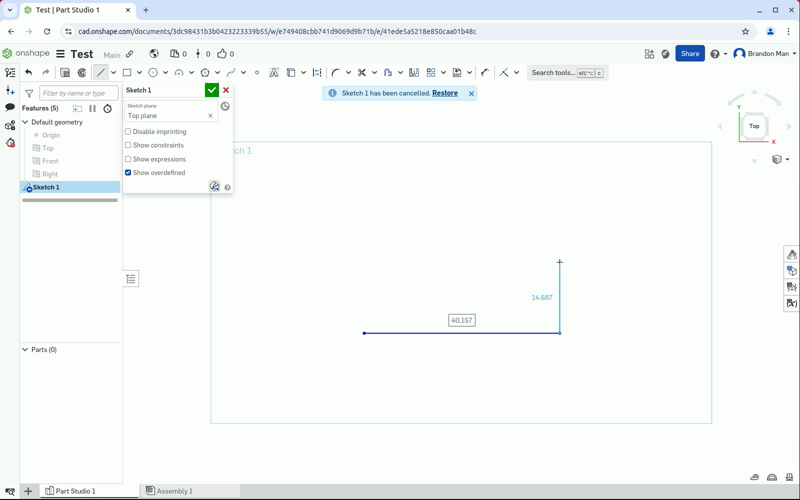
click(559, 261)
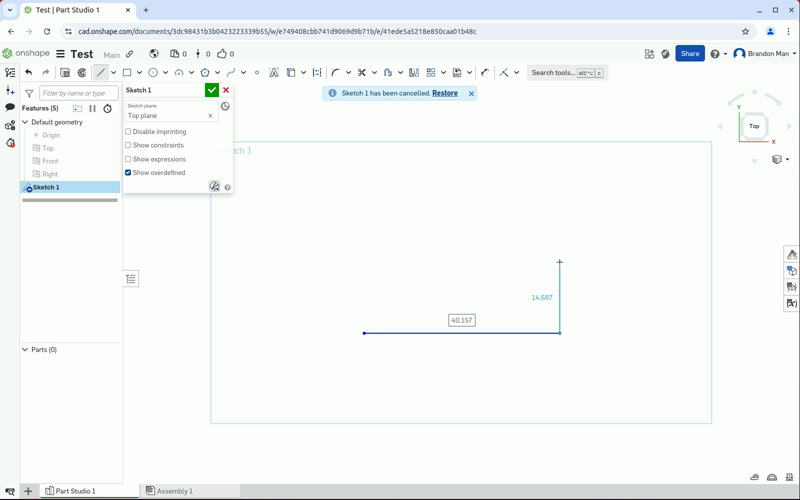
key_up(shift)
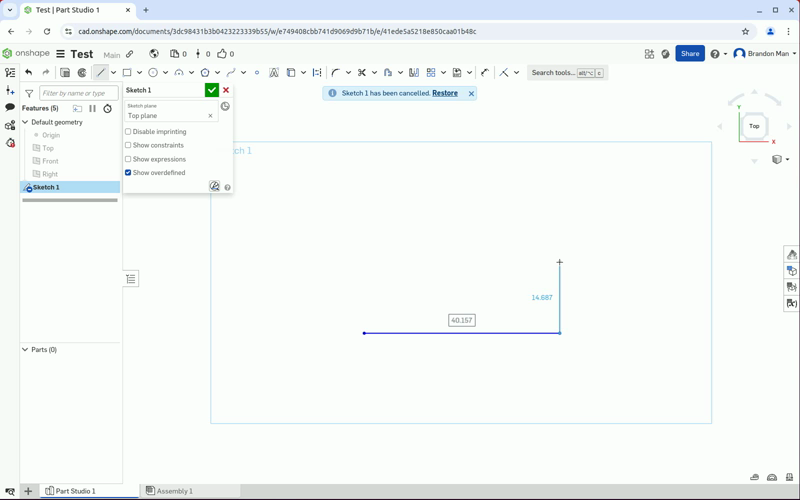
key_down(shift)
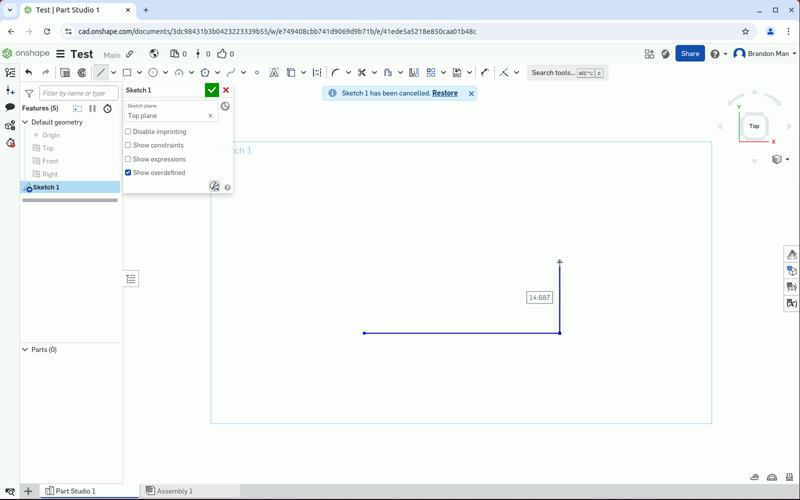
mouse_move(364, 261)
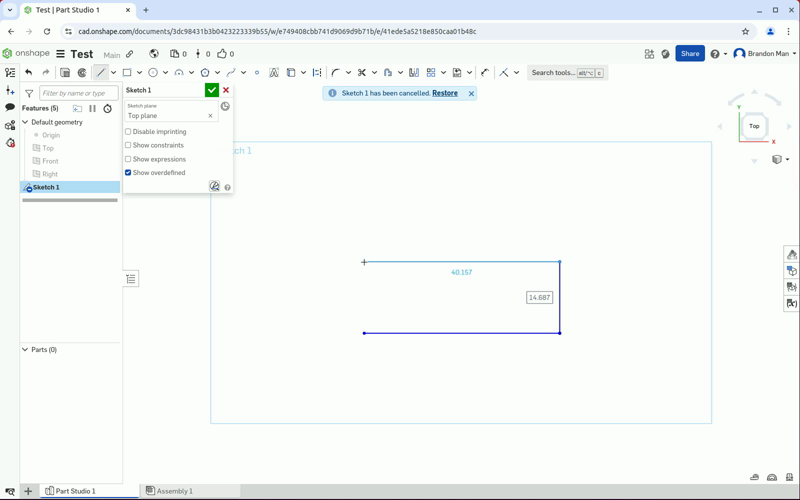
click(364, 261)
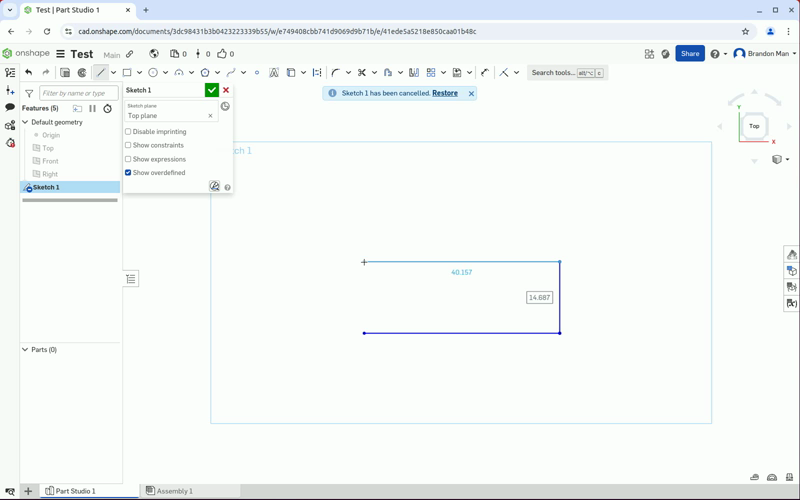
key_up(shift)
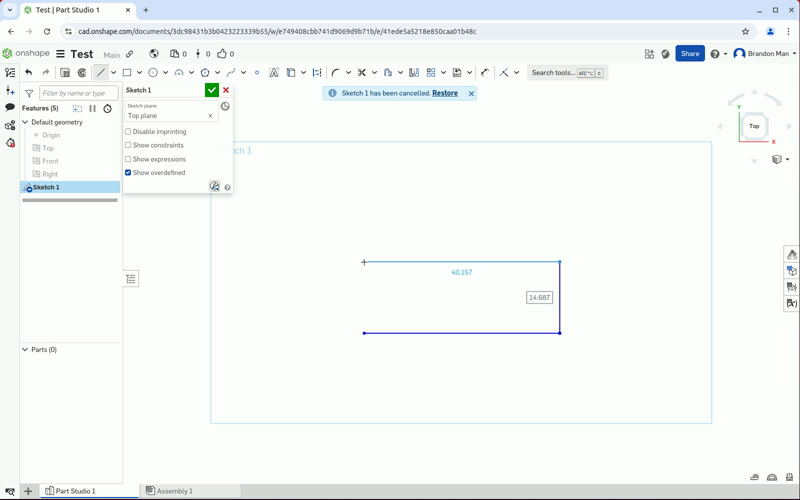
key_down(shift)
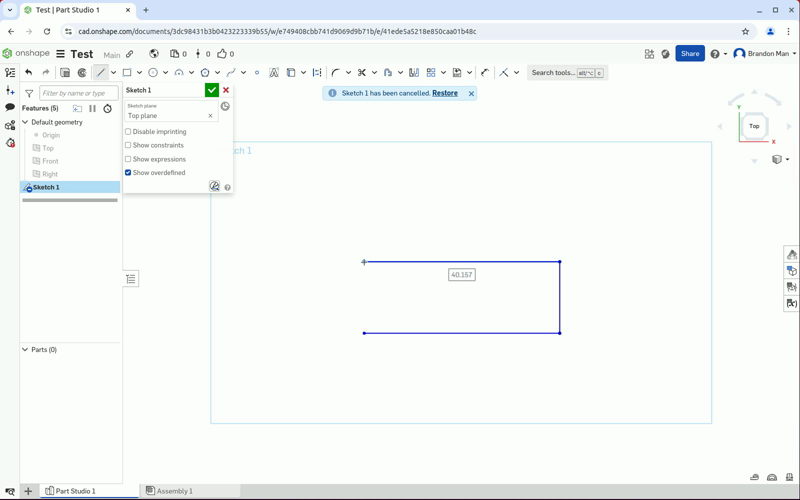
mouse_move(364, 333)
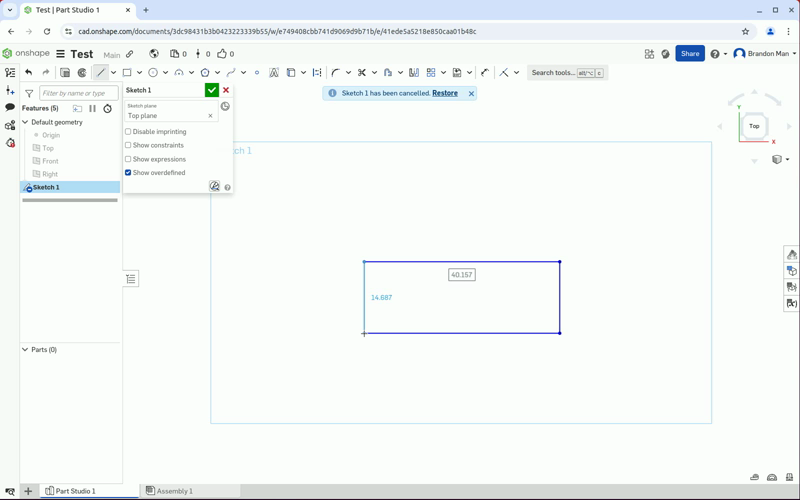
key_up(shift)
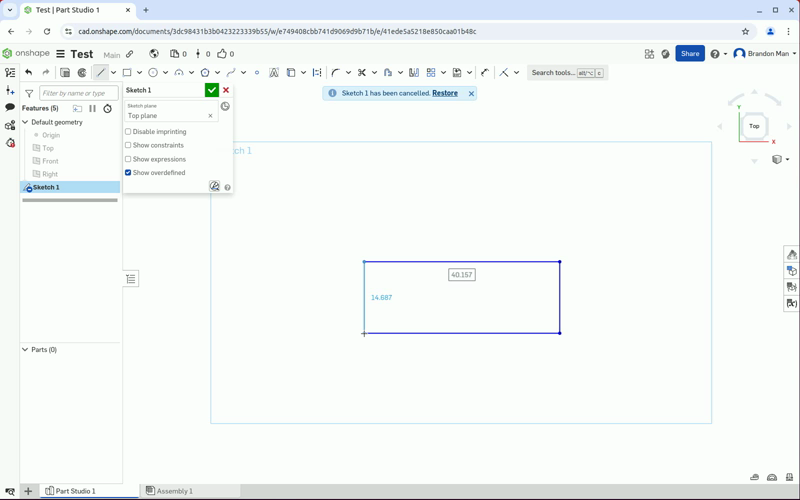
click(364, 333)
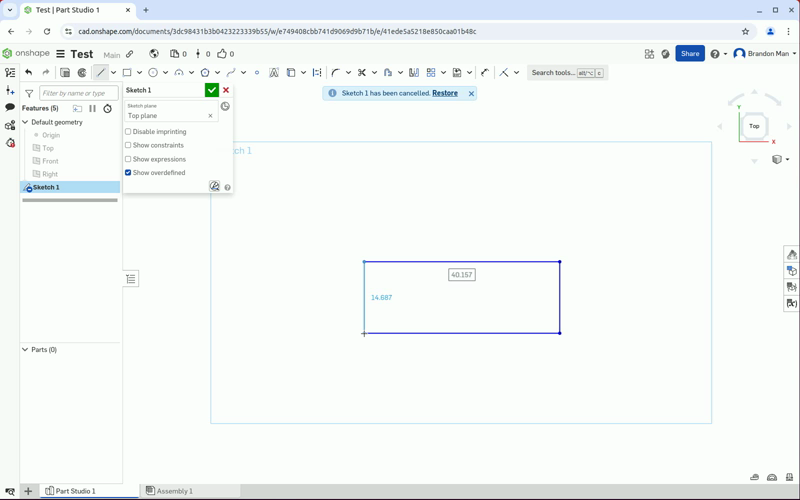
key(esc)
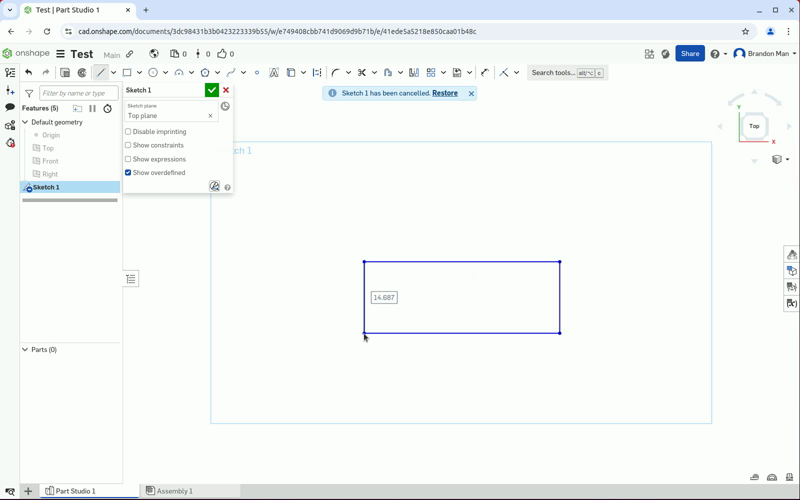
mouse_move(399, 289)
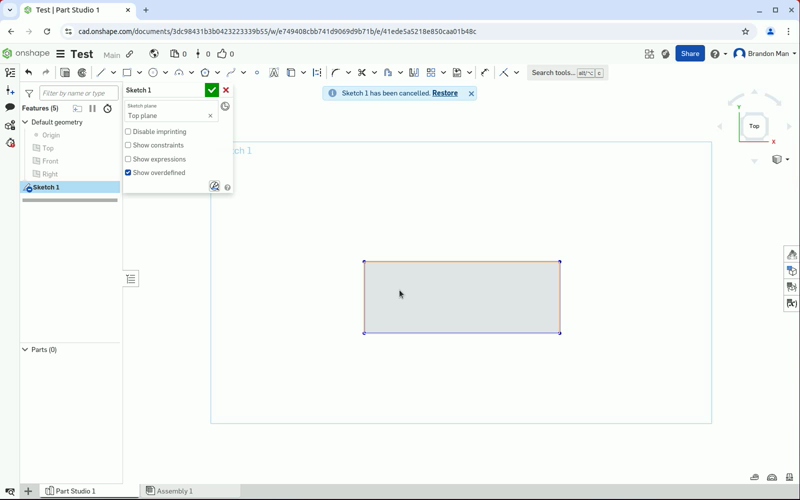
click(399, 289)
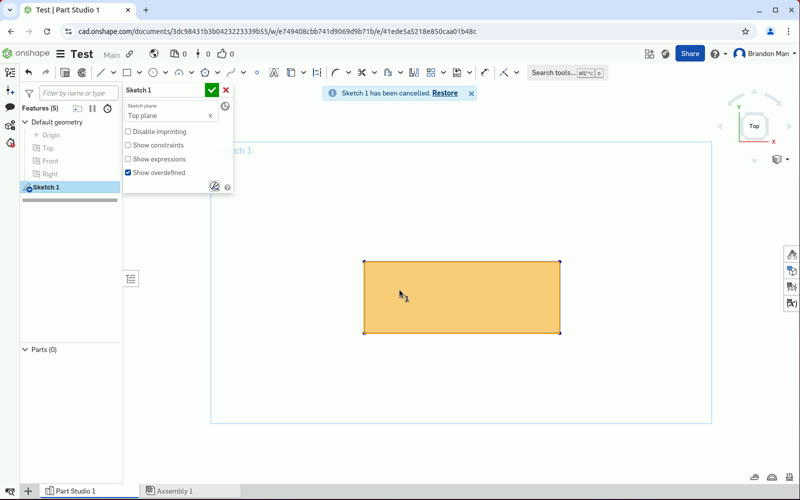
mouse_move(73, 352)
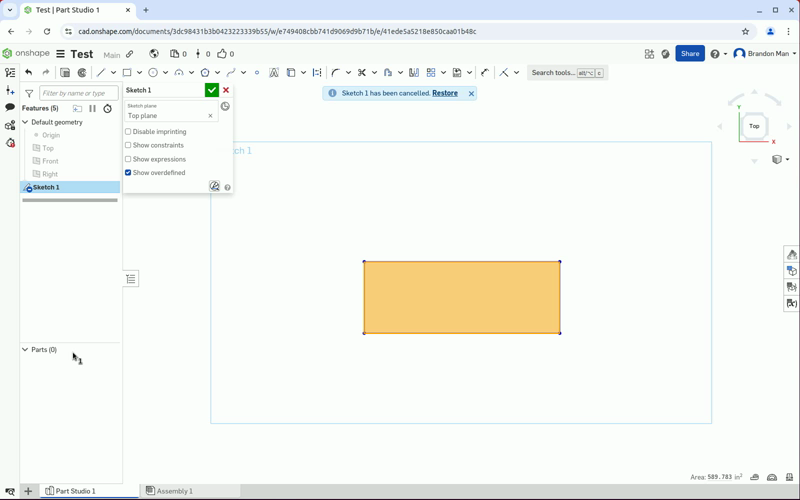
key(shift+y)
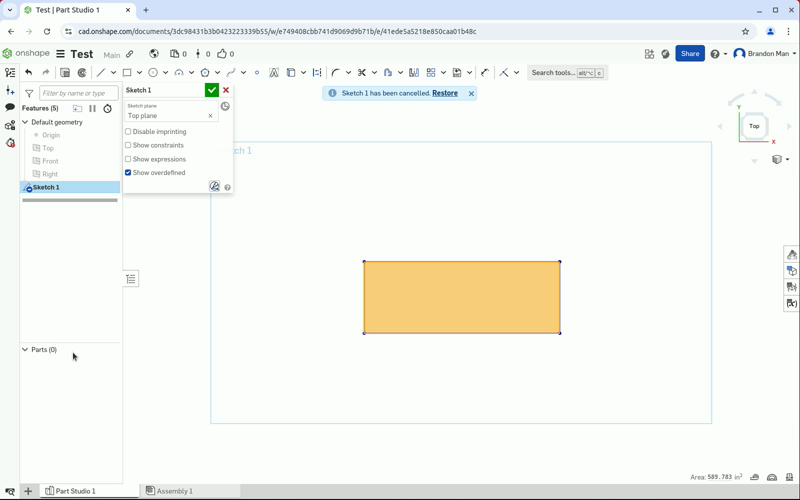
key(shift+e)
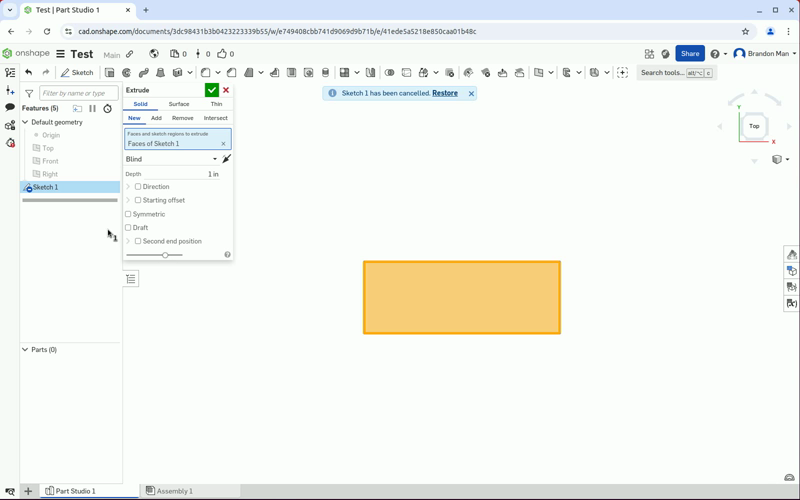
mouse_move(143, 106)
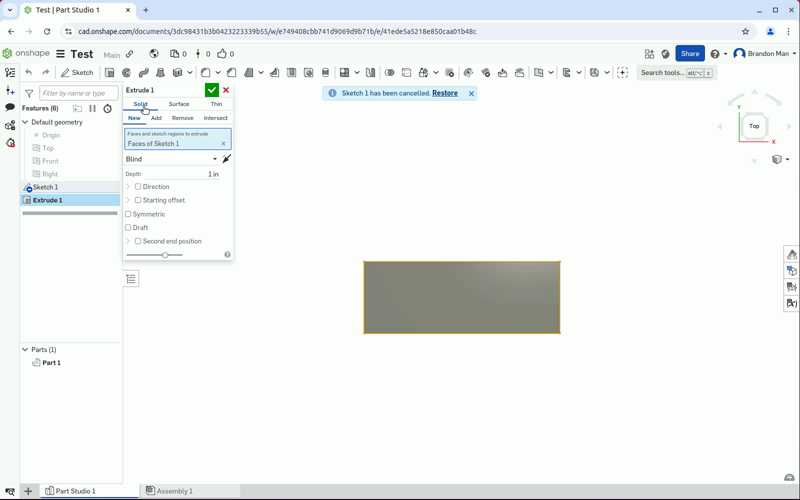
click(143, 106)
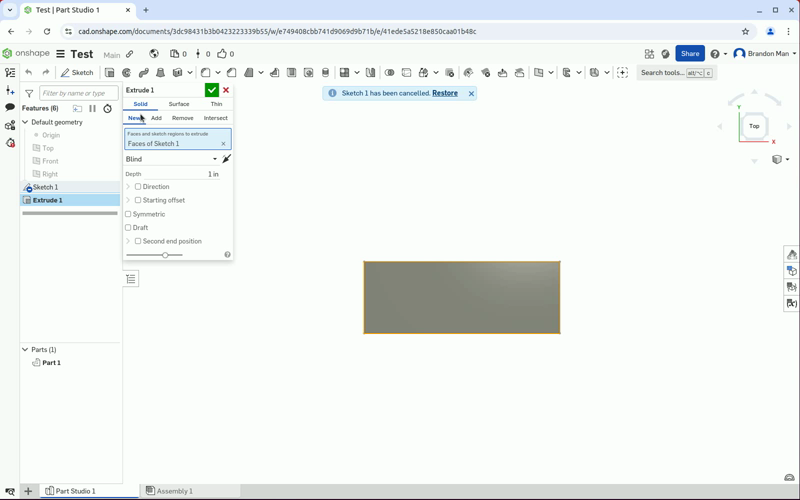
mouse_move(137, 120)
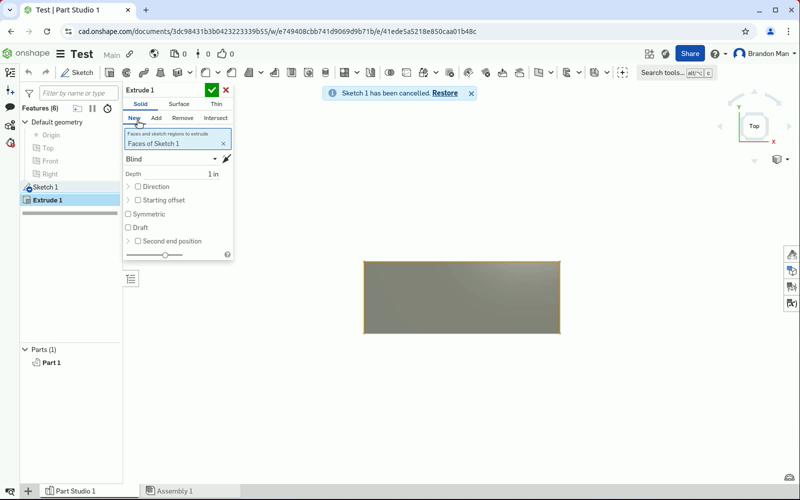
click(137, 120)
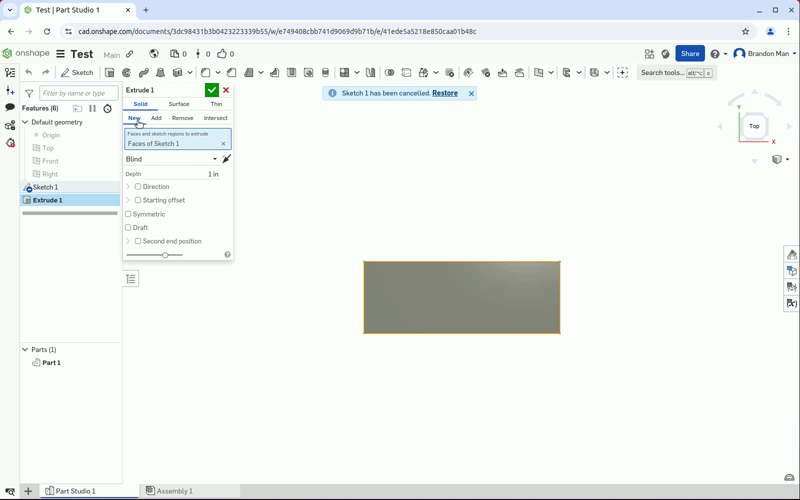
key(tab, 4)
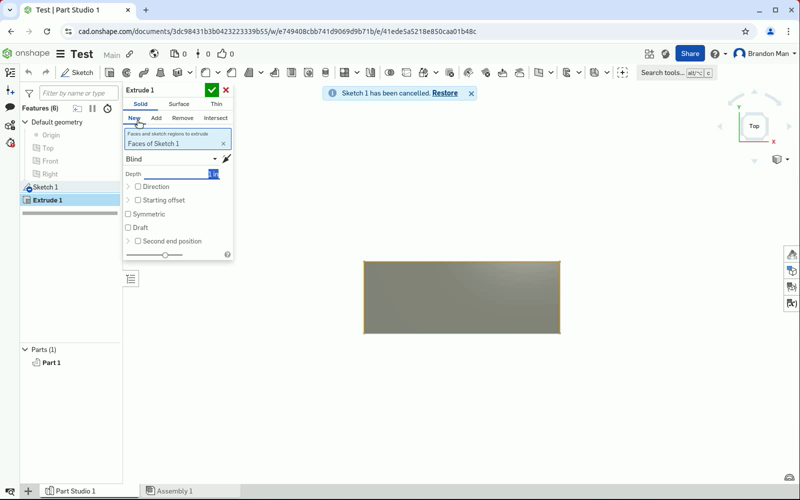
text(14.924)
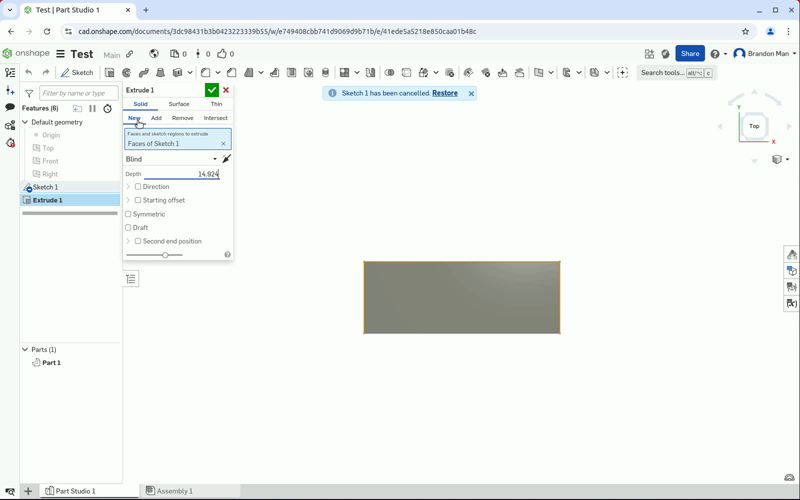
key(enter)
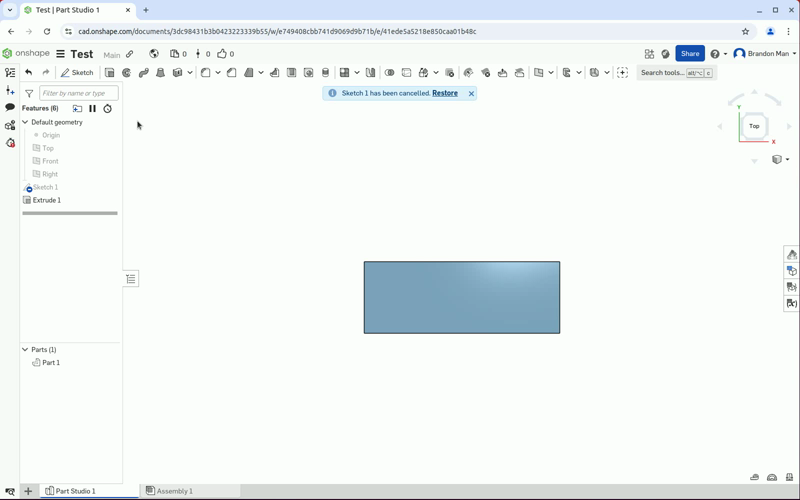
key(shift+h)
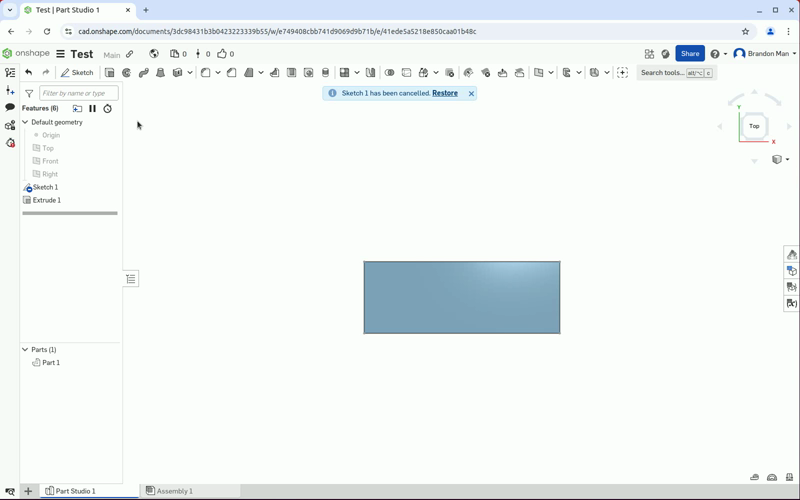
key(shift+h)
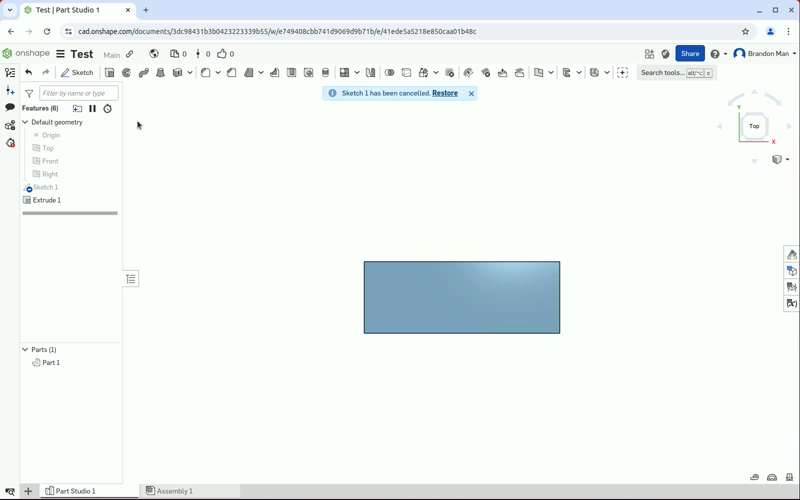
mouse_move(73, 189)
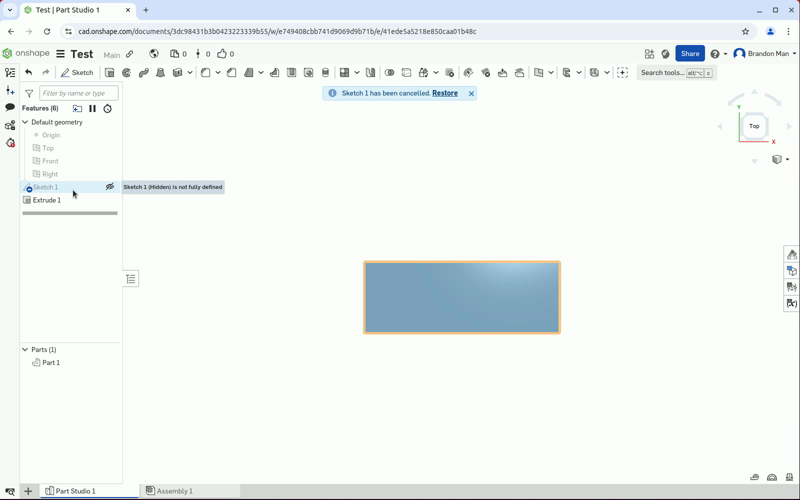
click(73, 189)
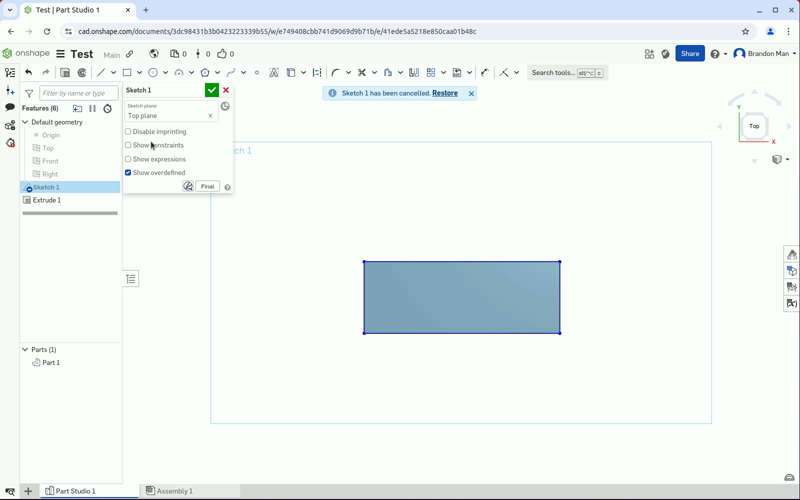
mouse_move(229, 92)
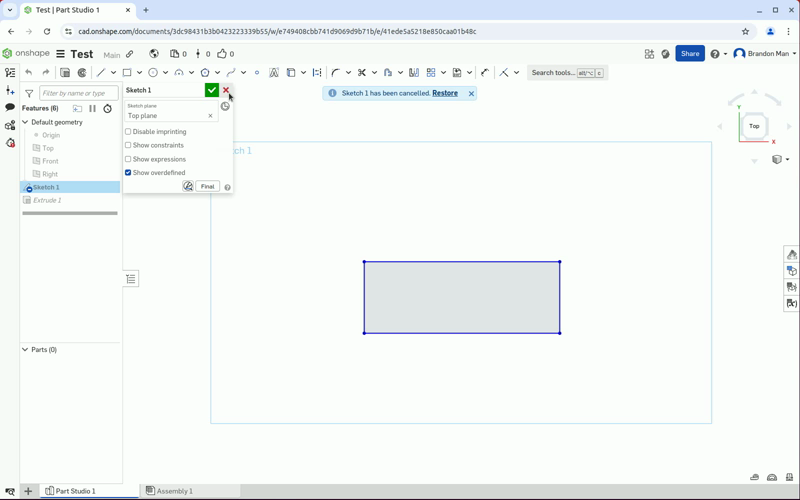
click(229, 92)
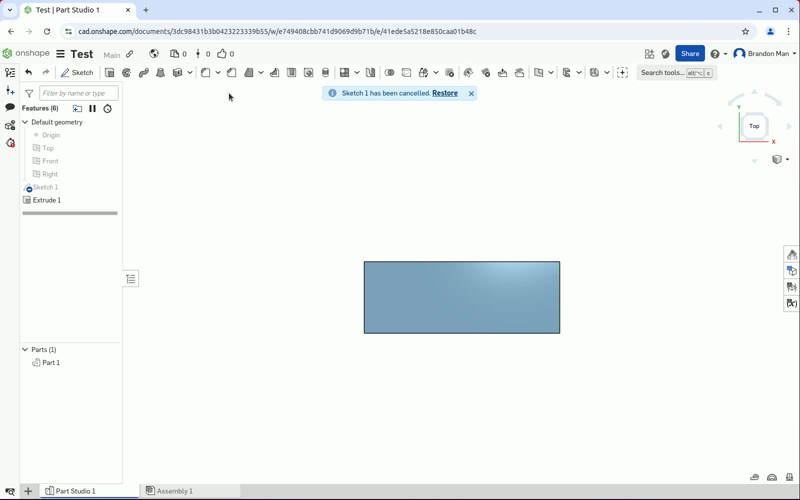
mouse_move(541, 75)
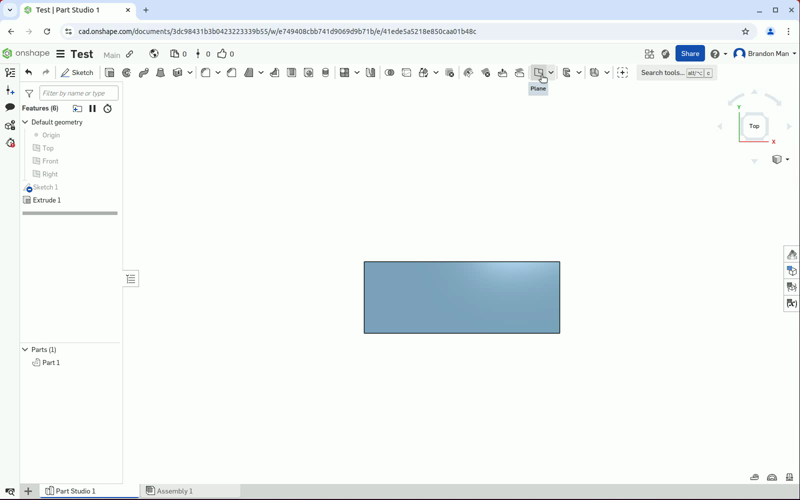
click(541, 75)
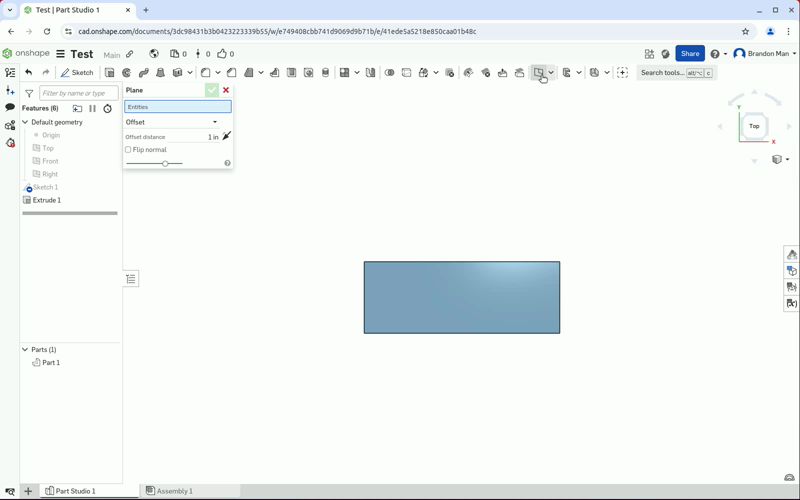
mouse_move(73, 150)
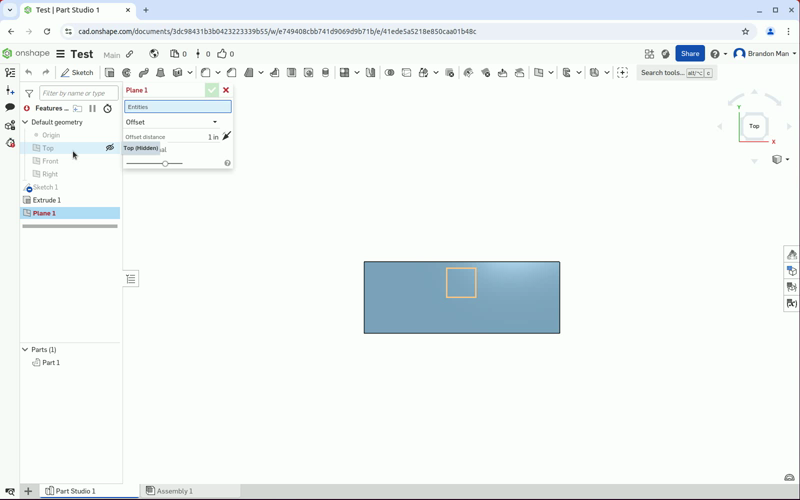
click(73, 150)
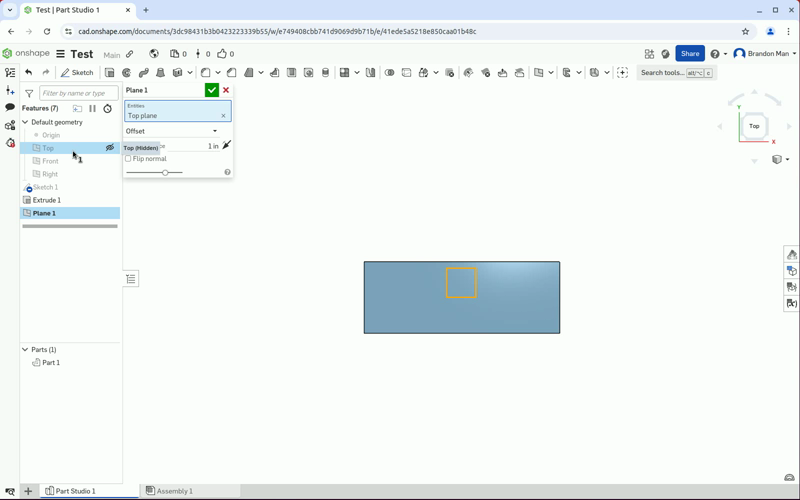
key(tab, 2)
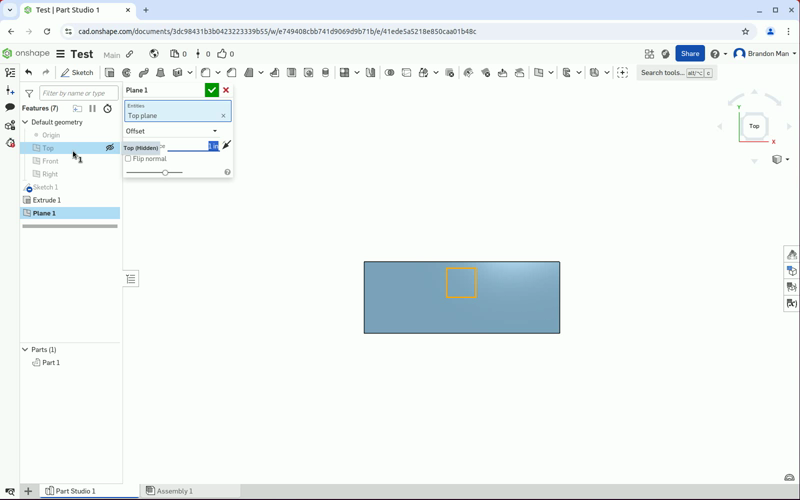
text(14.913)
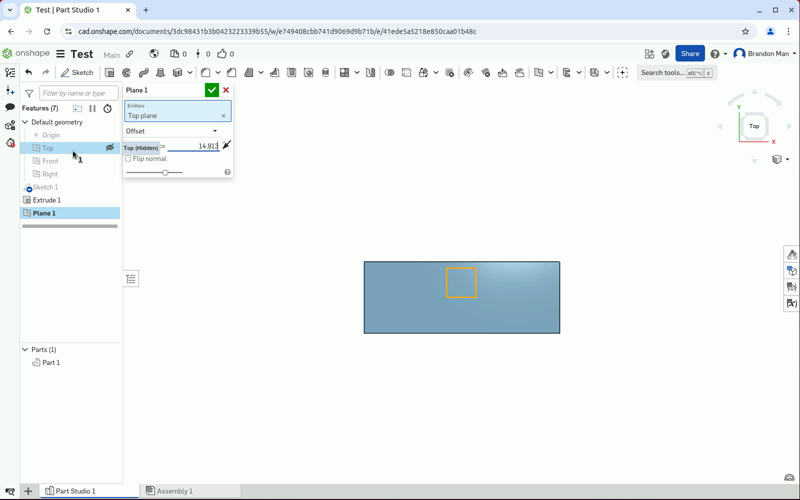
key(enter, 2)
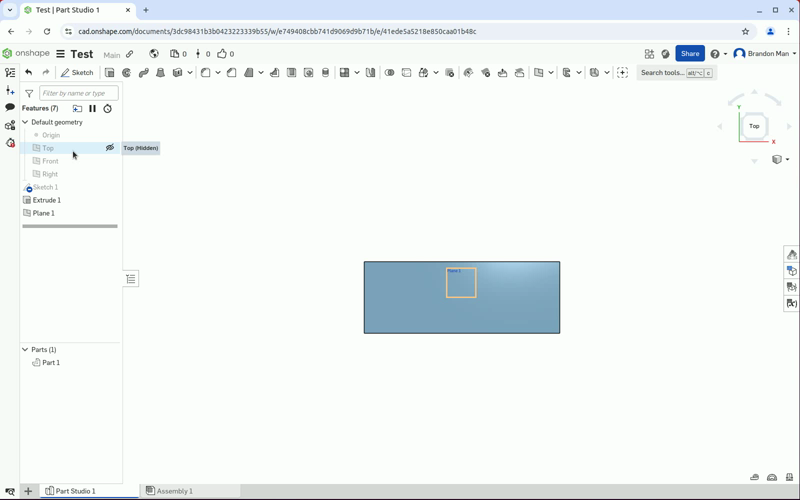
key(shift+s)
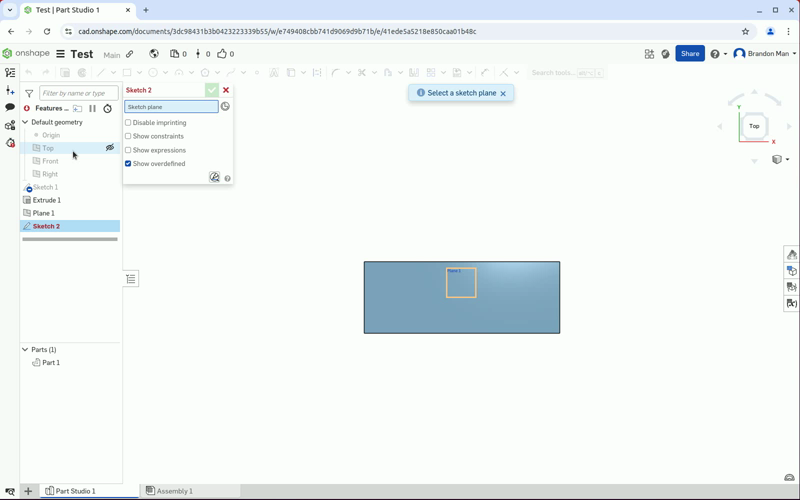
mouse_move(73, 215)
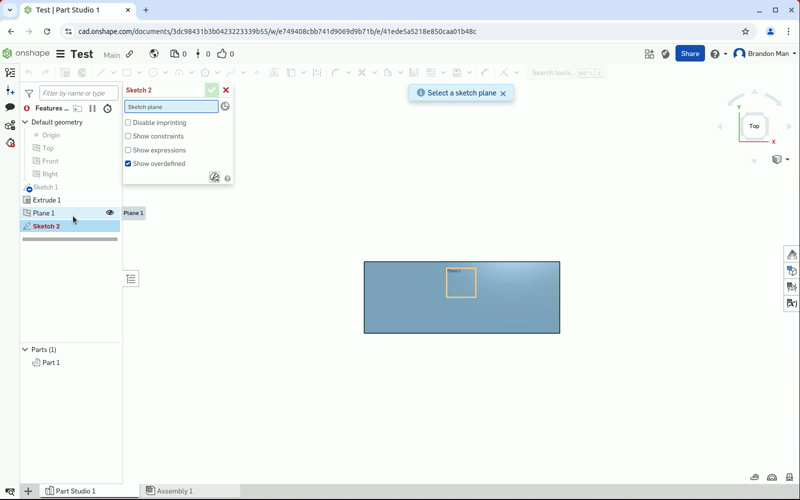
click(73, 215)
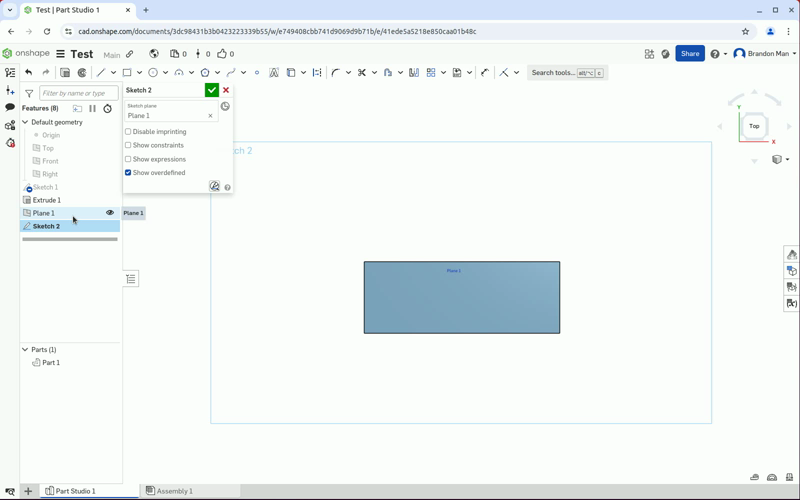
mouse_move(73, 352)
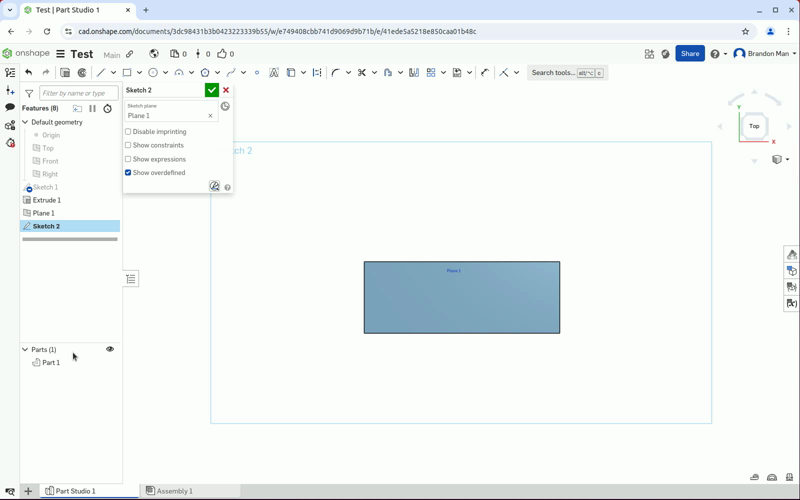
key(y)
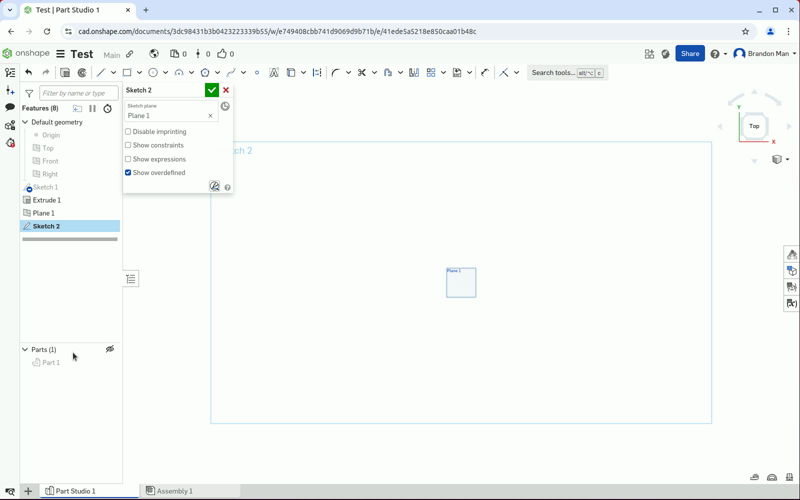
key(l)
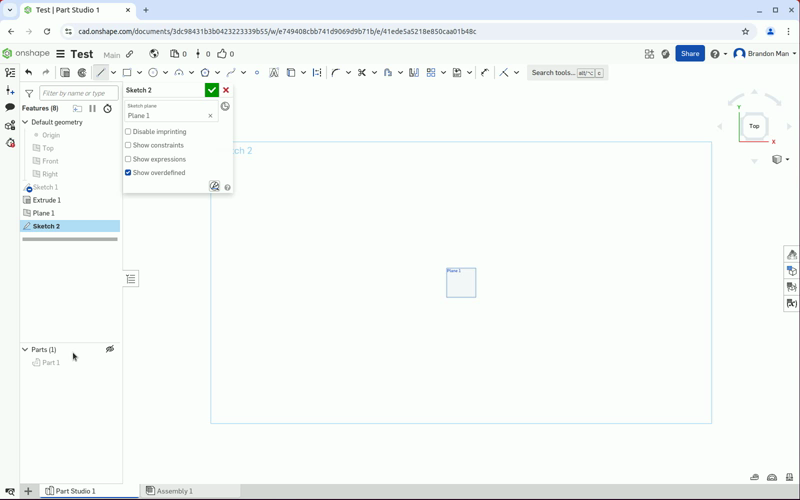
key_down(shift)
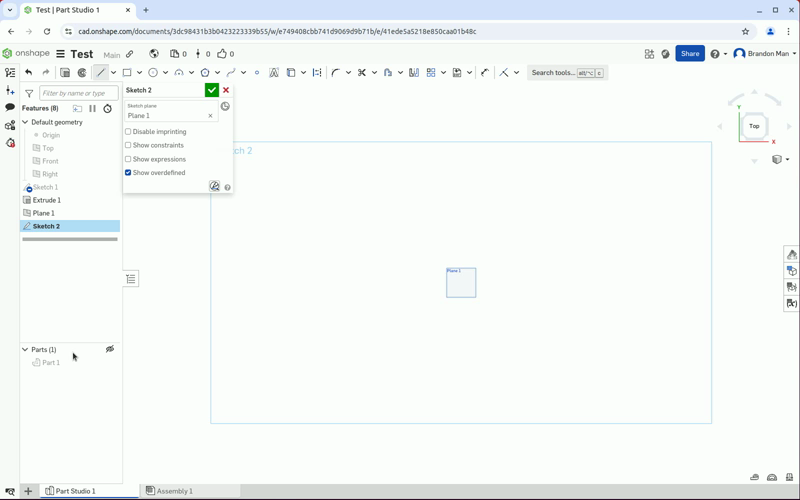
mouse_move(351, 346)
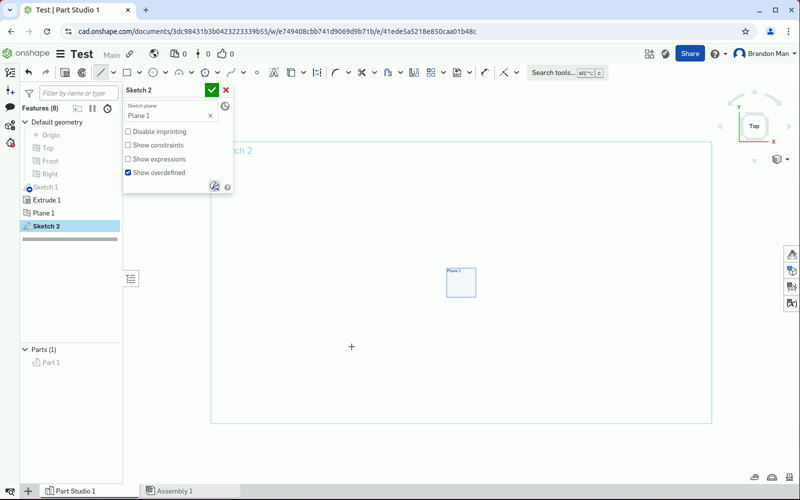
click(351, 346)
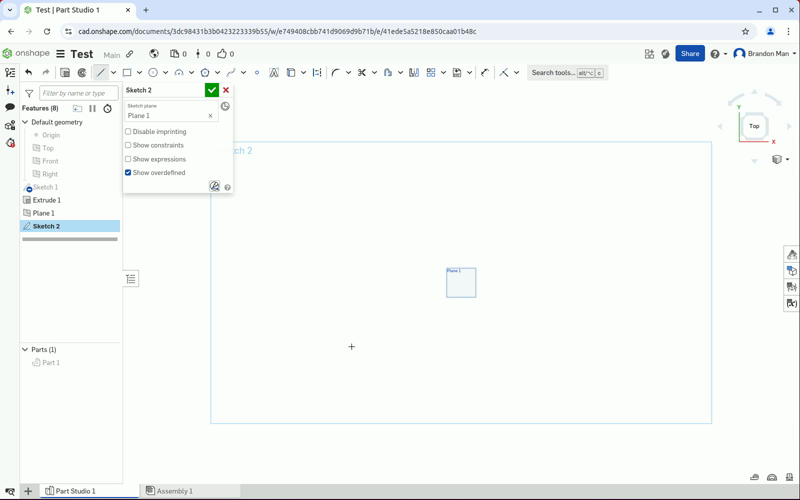
key_up(shift)
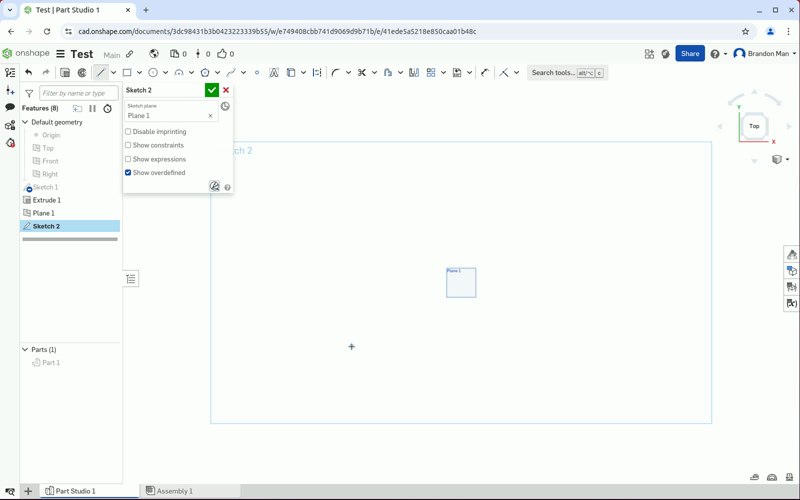
key_down(shift)
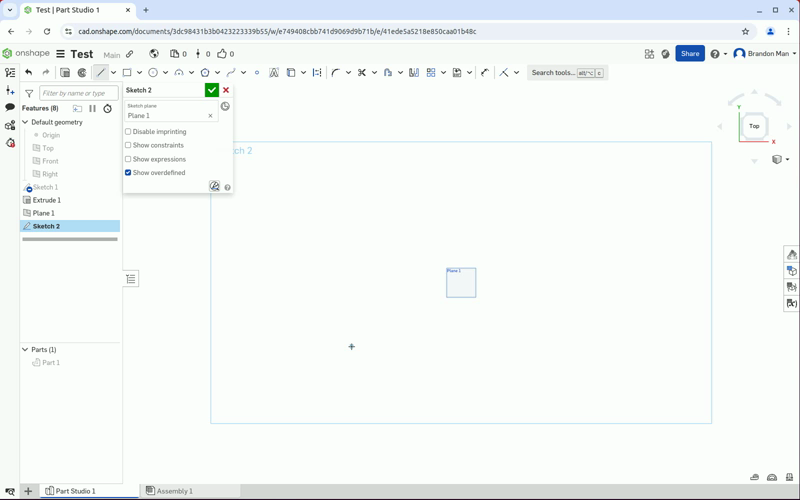
mouse_move(570, 346)
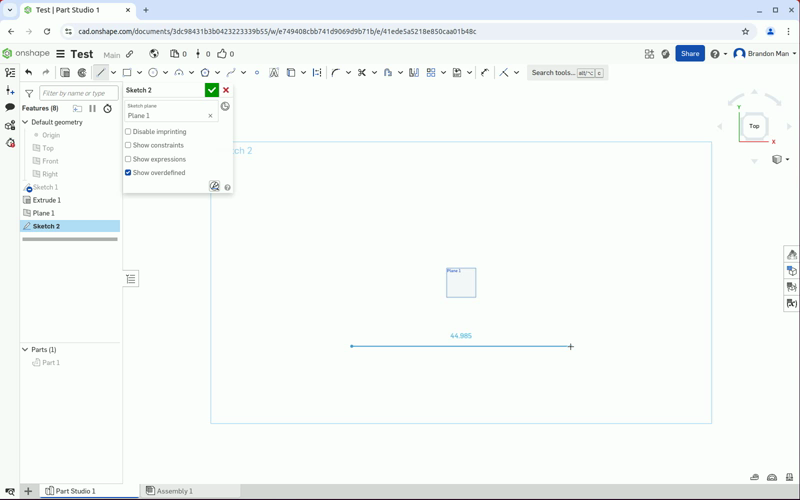
click(570, 346)
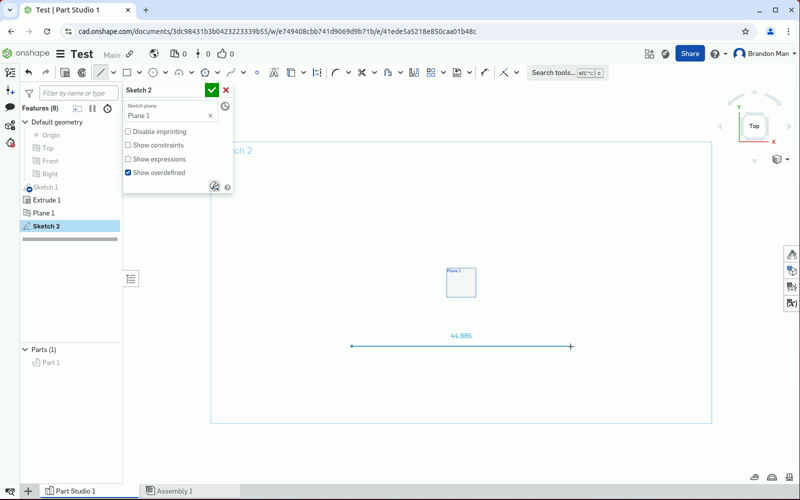
key_up(shift)
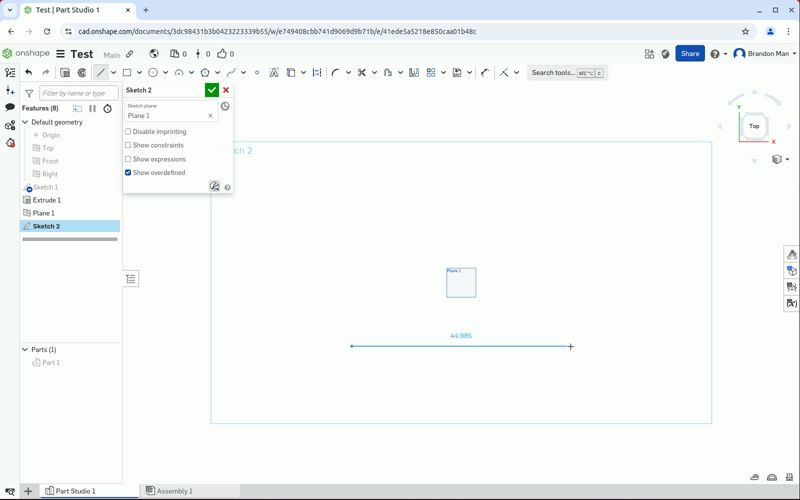
key_down(shift)
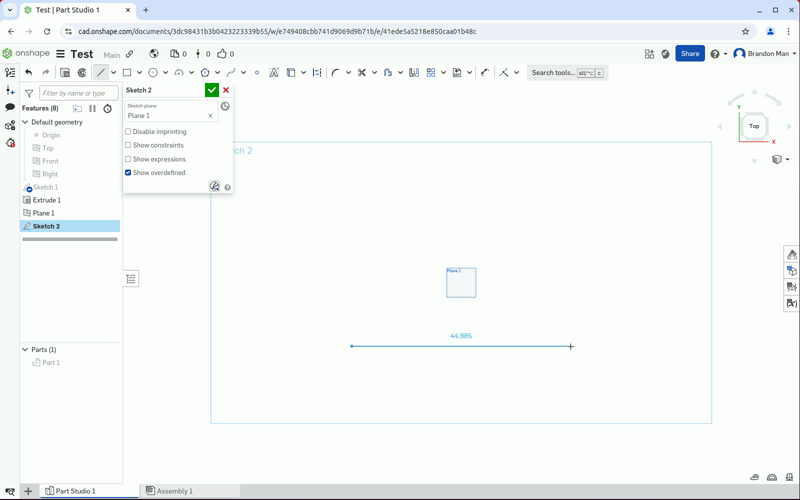
mouse_move(570, 249)
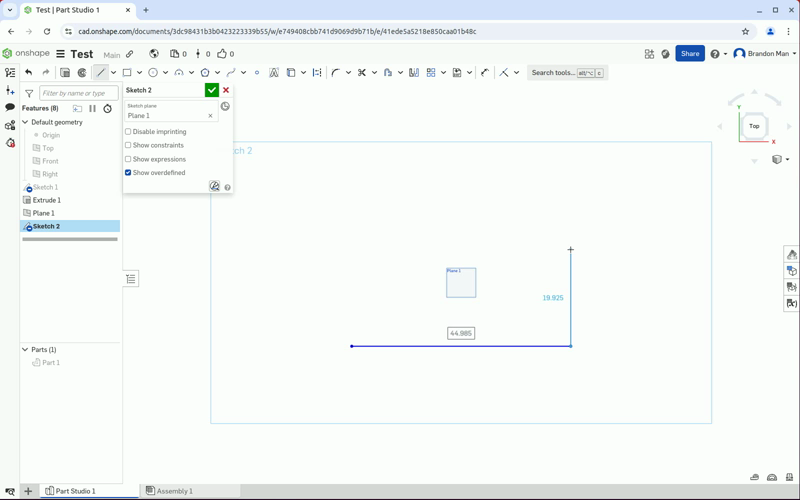
click(570, 249)
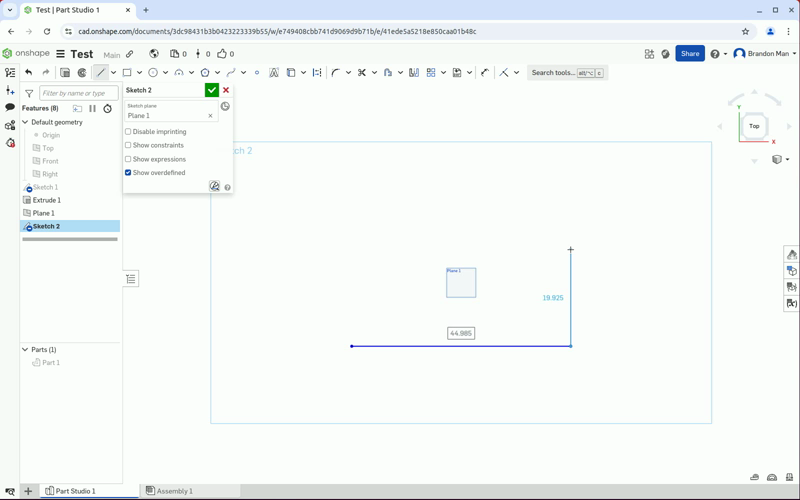
key_up(shift)
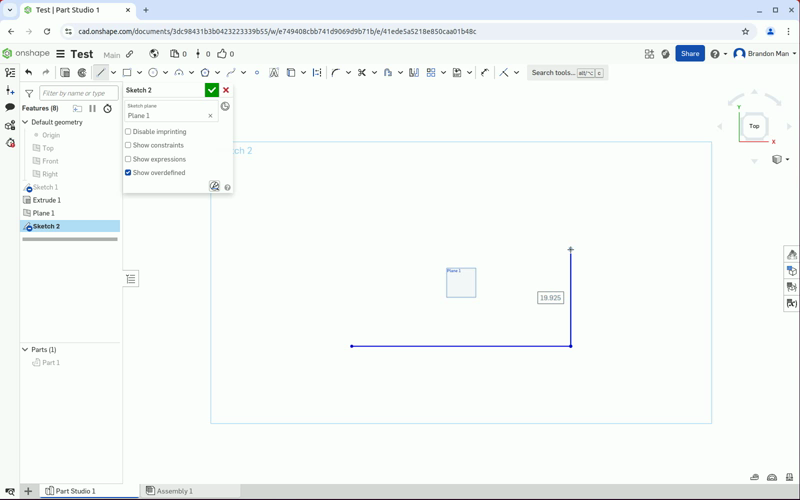
key_down(shift)
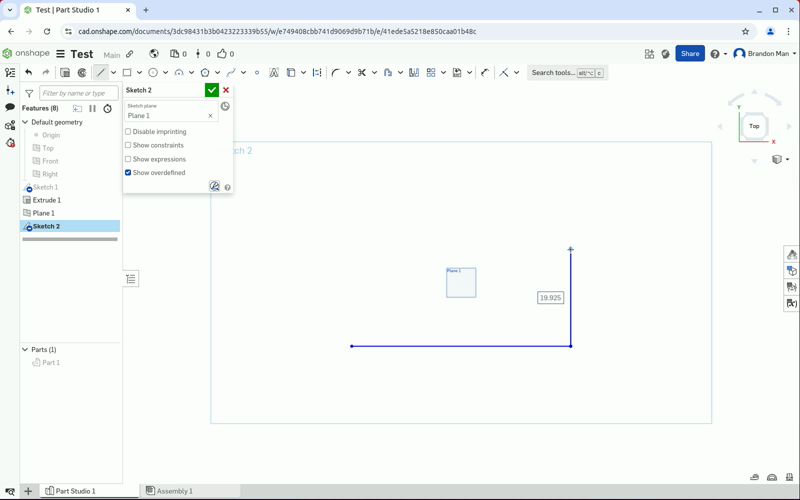
mouse_move(351, 249)
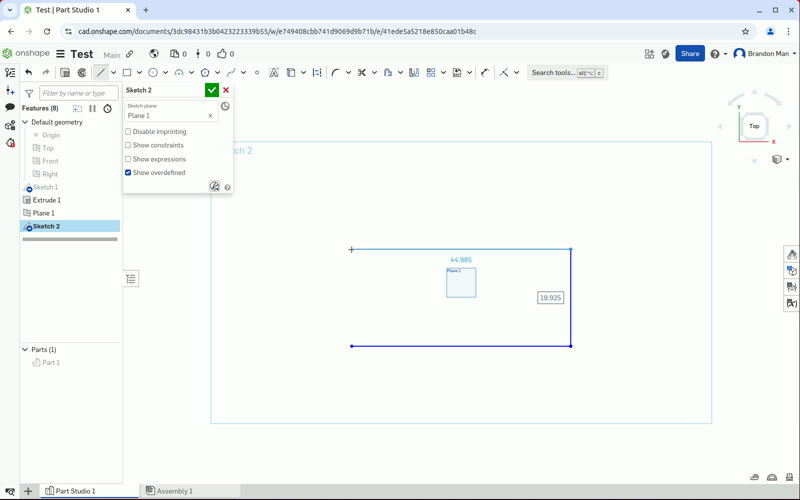
click(351, 249)
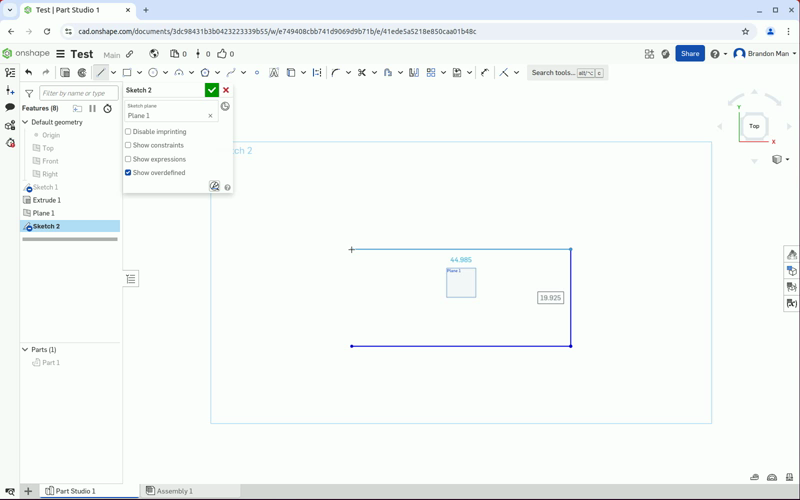
key_up(shift)
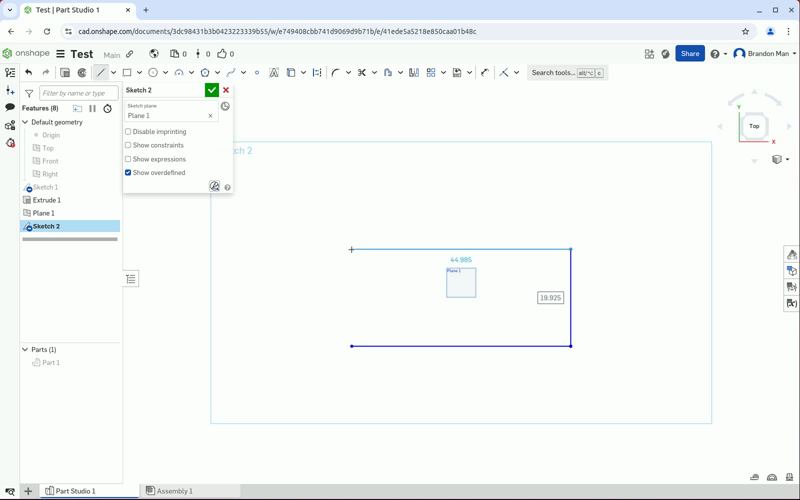
key_down(shift)
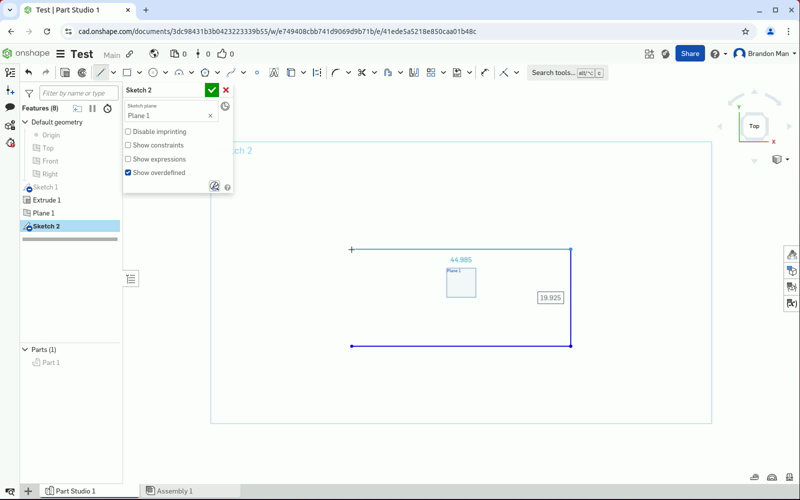
mouse_move(351, 346)
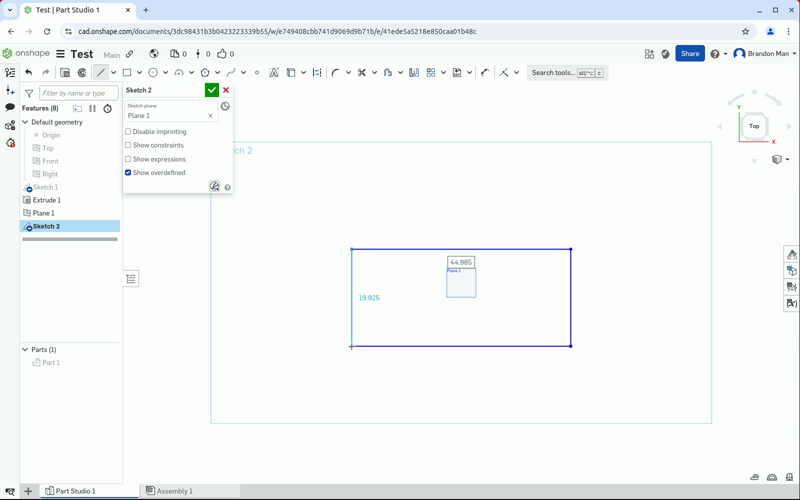
key_up(shift)
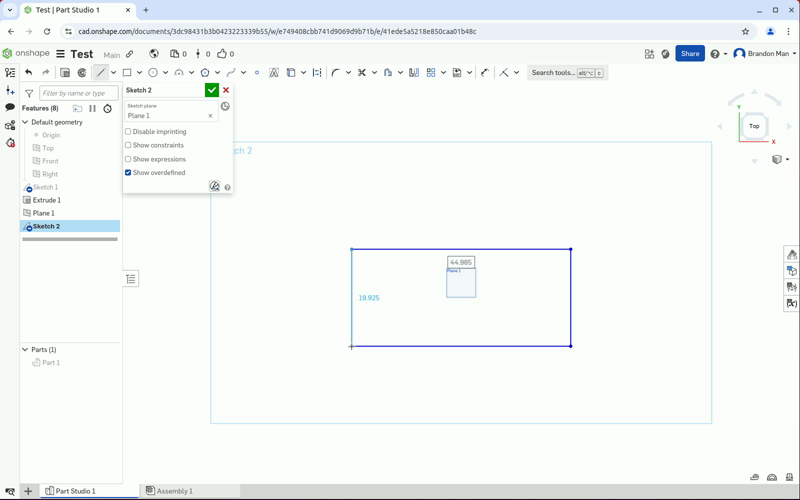
click(351, 346)
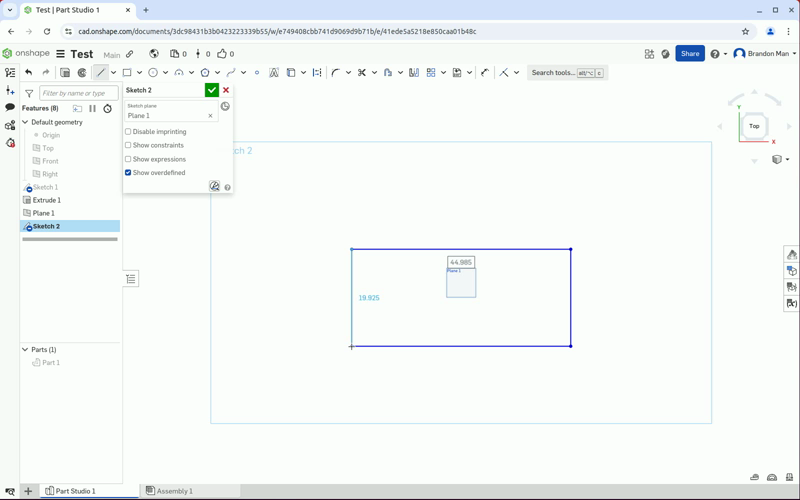
key(esc)
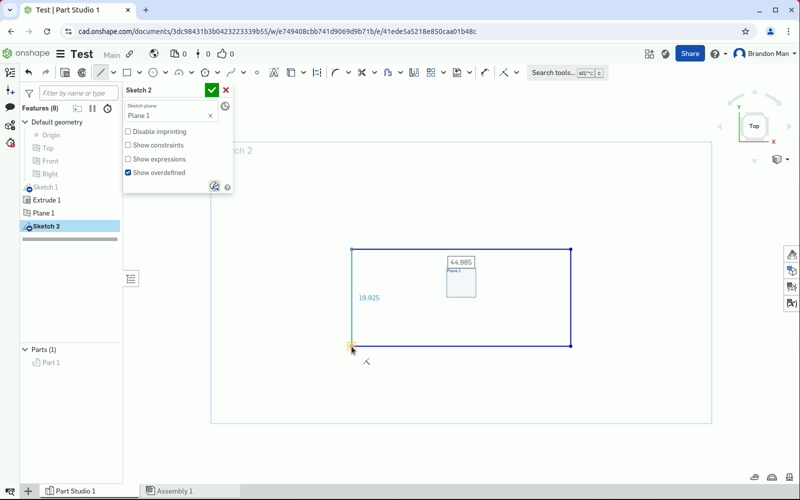
mouse_move(449, 296)
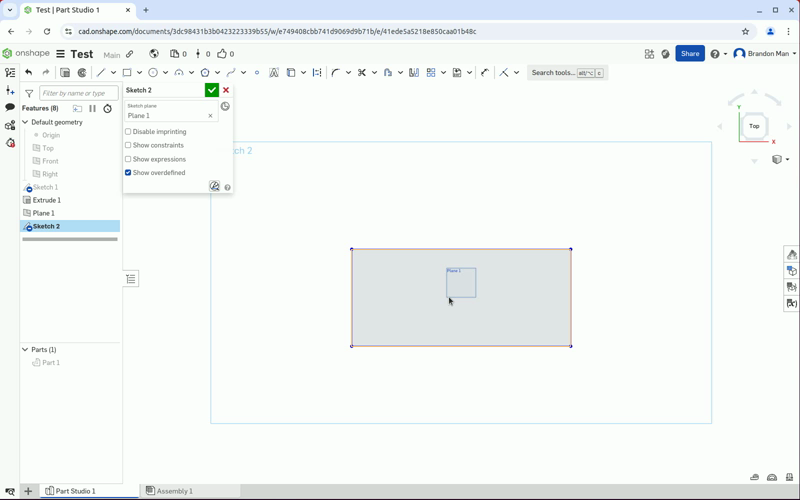
click(449, 296)
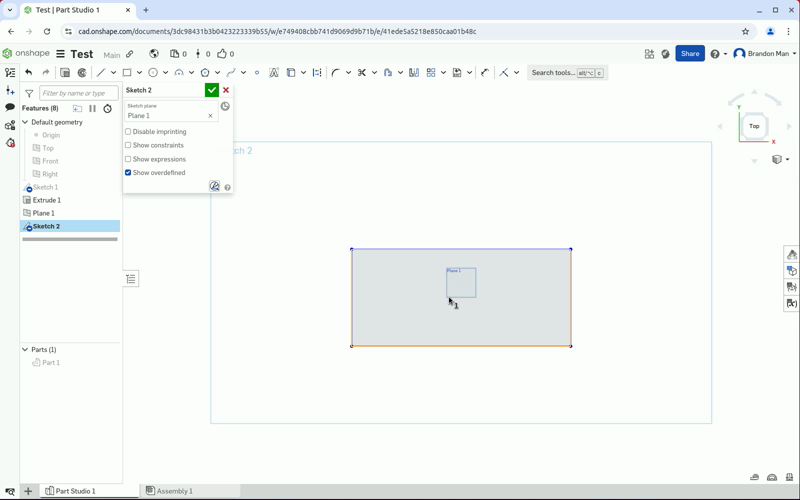
mouse_move(73, 352)
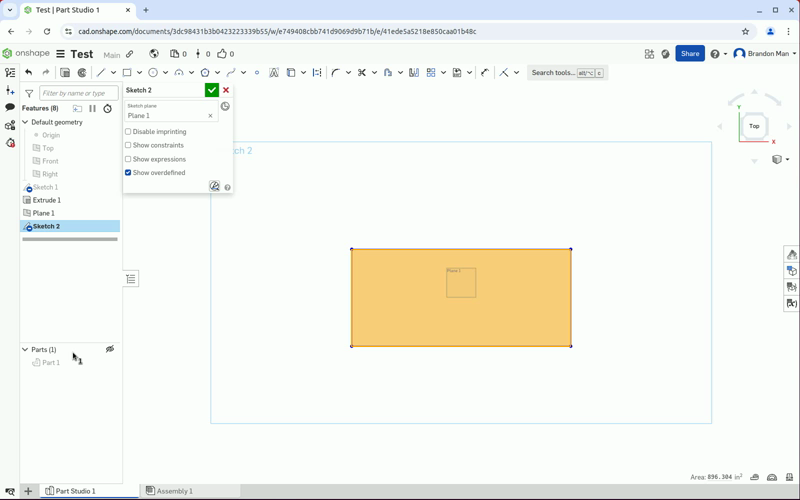
key(shift+y)
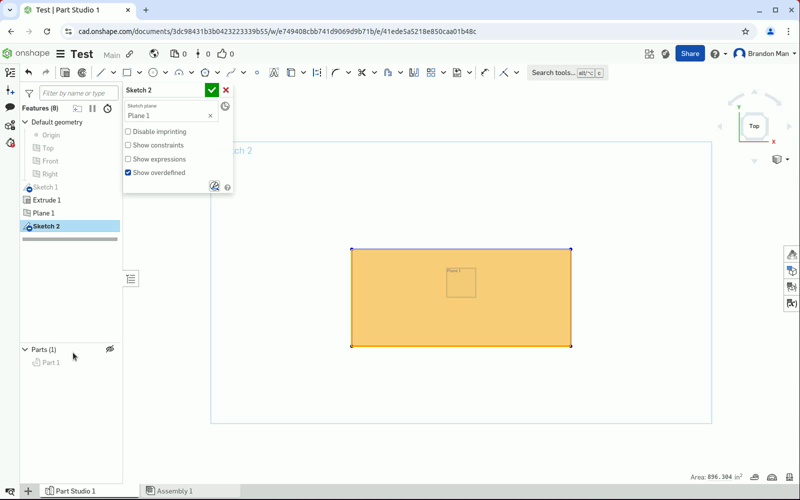
key(shift+e)
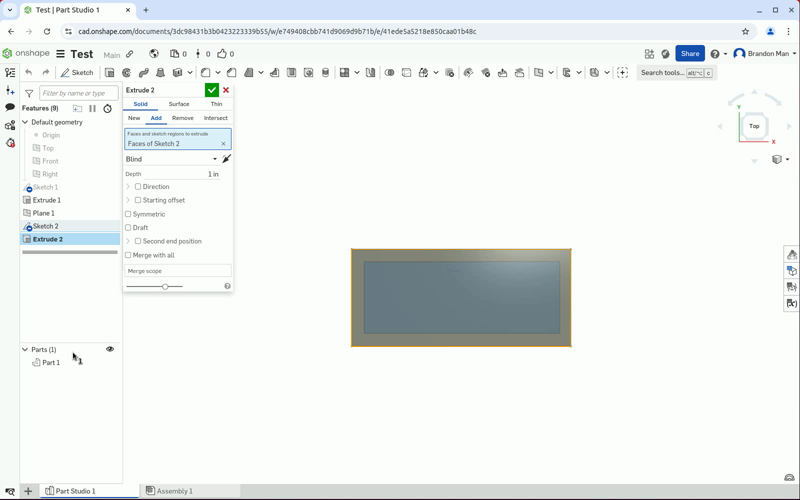
mouse_move(143, 106)
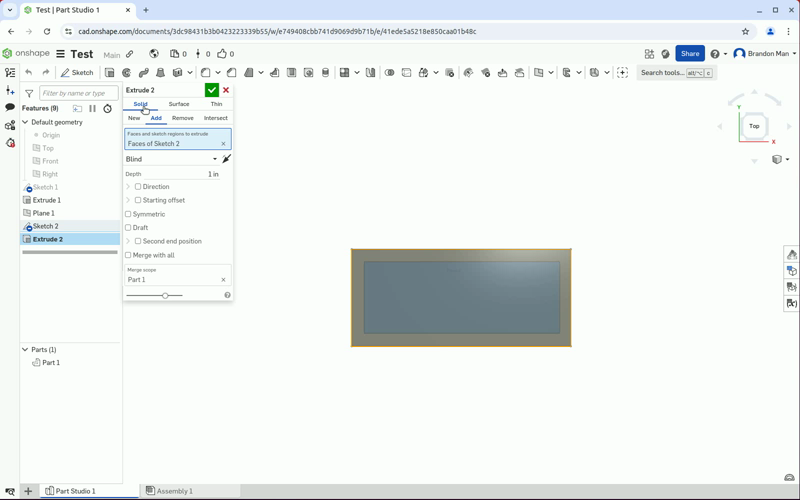
click(143, 106)
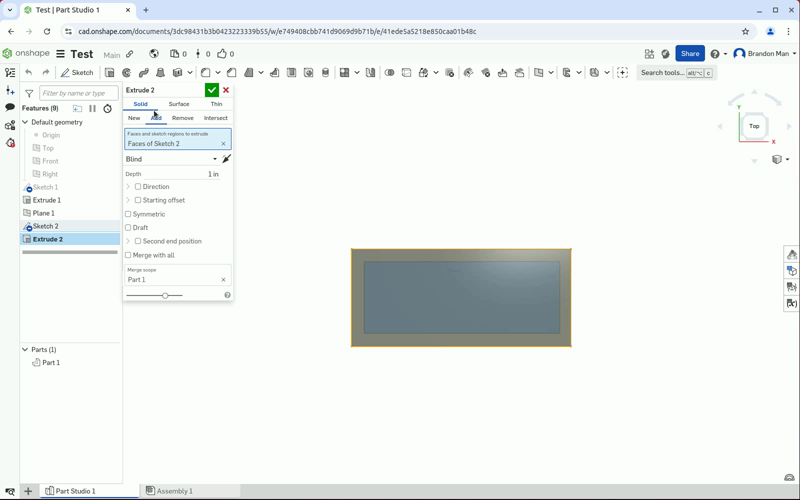
mouse_move(186, 120)
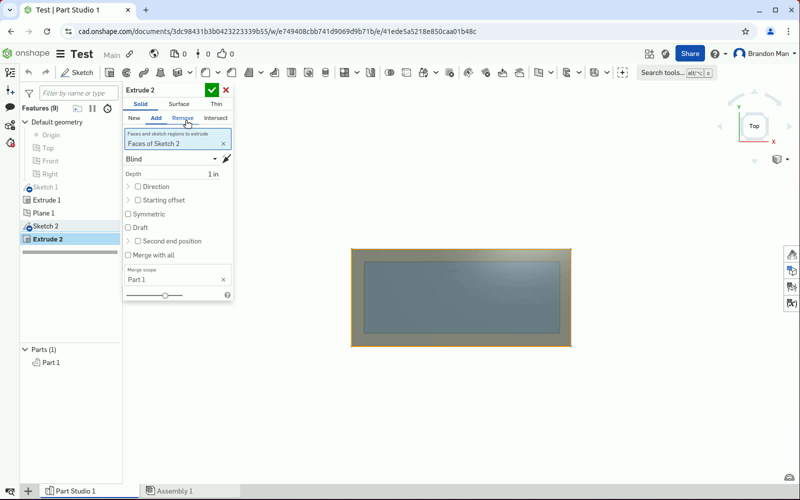
click(186, 120)
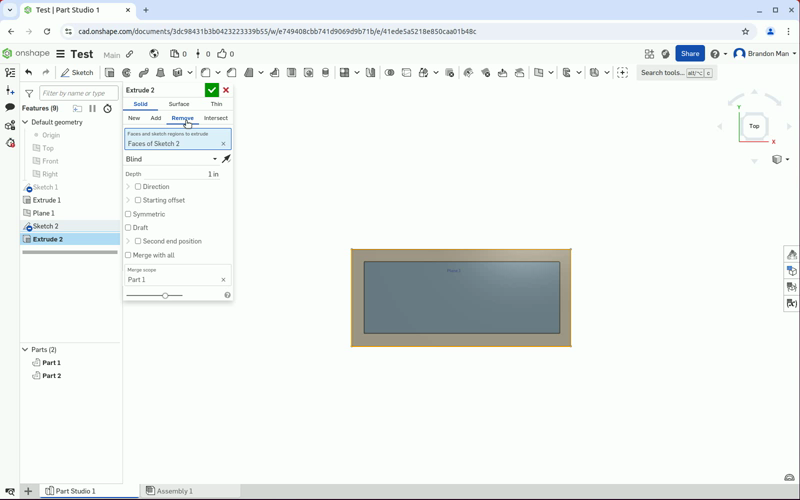
key(tab, 4)
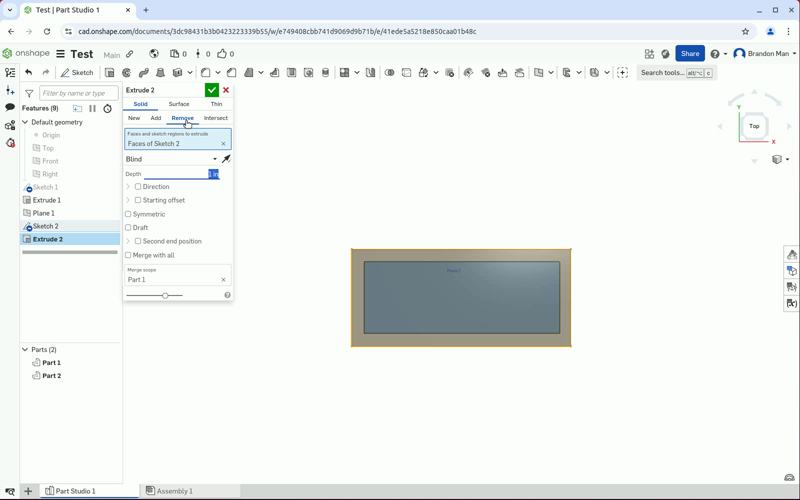
text(14.924)
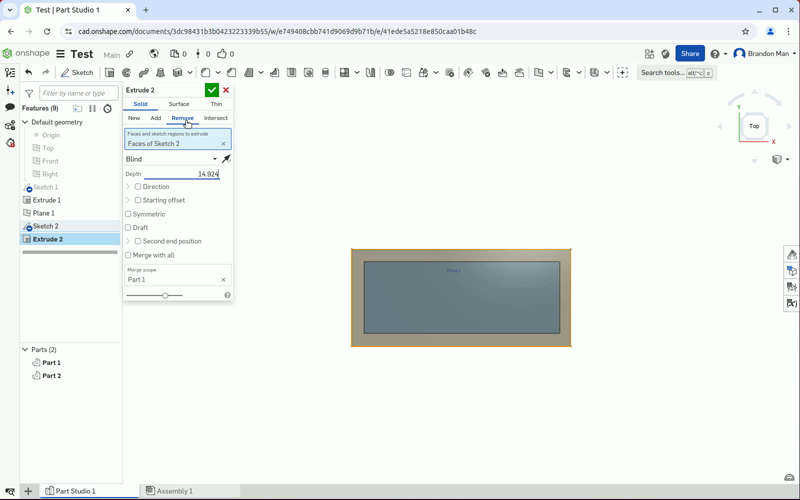
key(tab, 6)
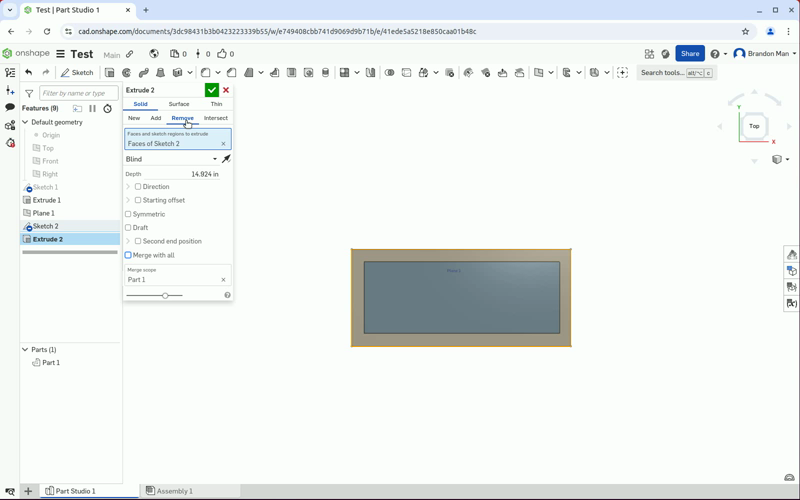
key(space)
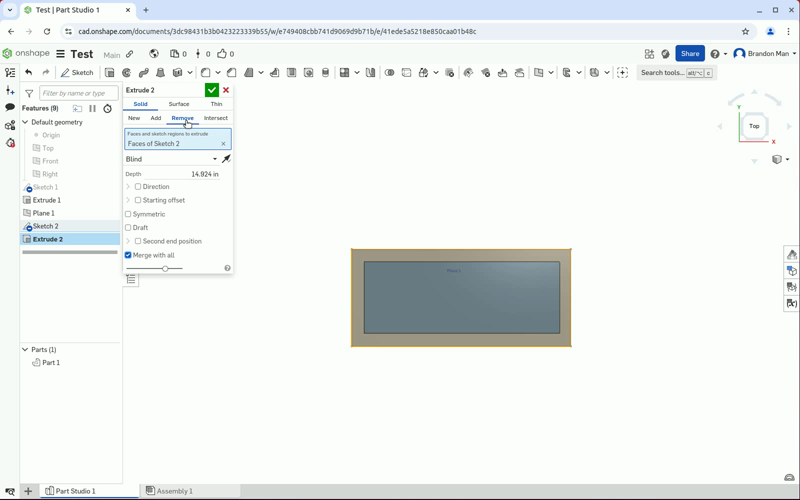
key(enter)
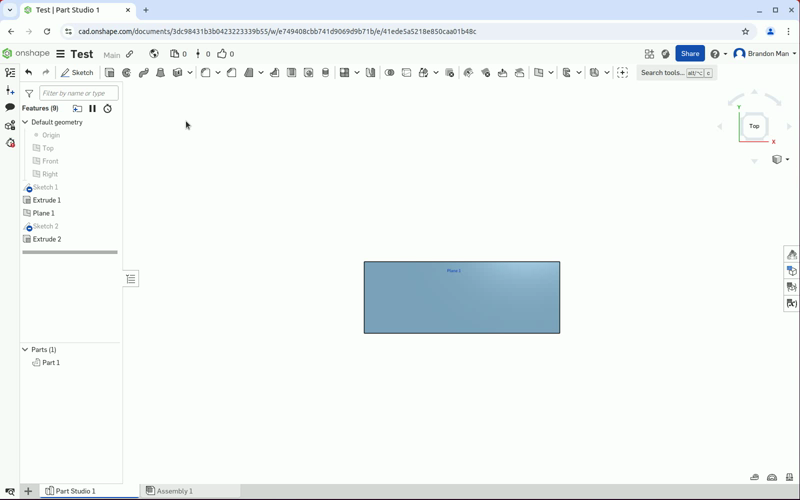
key(shift+h)
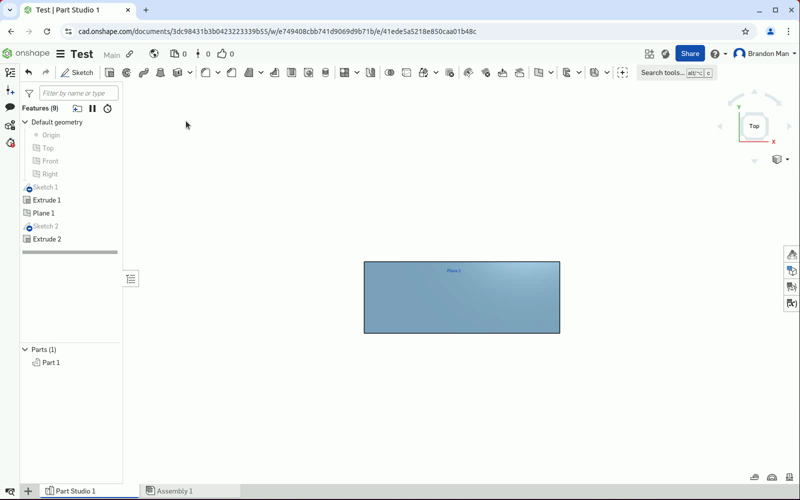
key(shift+h)
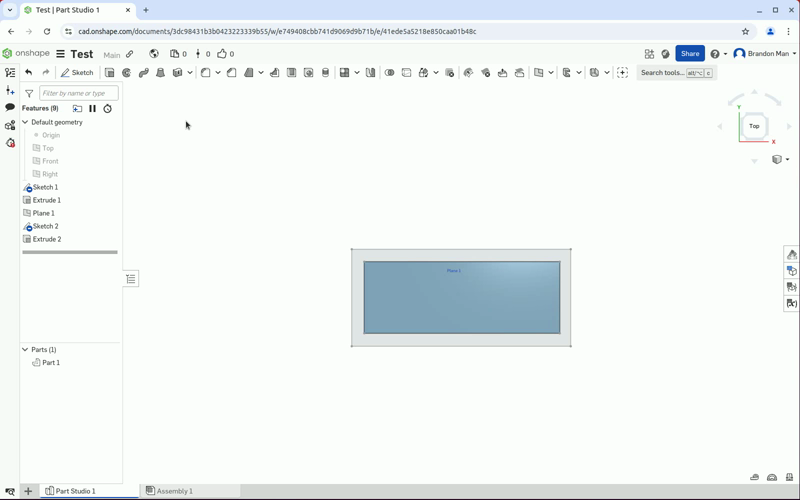
key(shift+7)
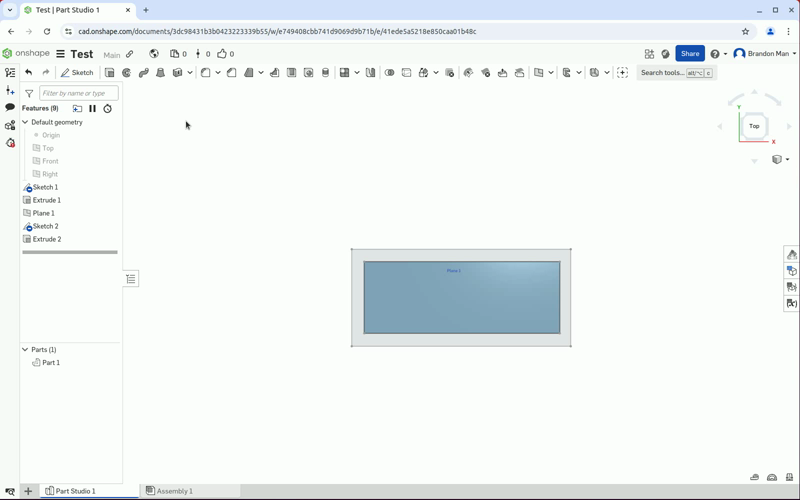
key(up, 3)
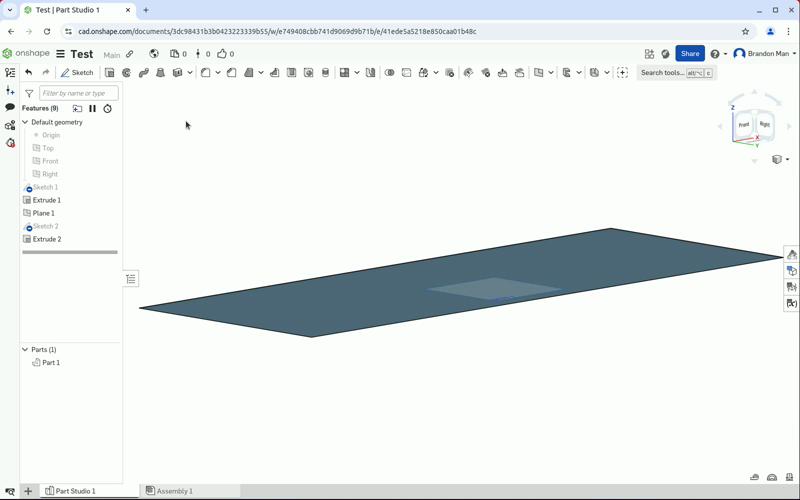
key(left, 3)
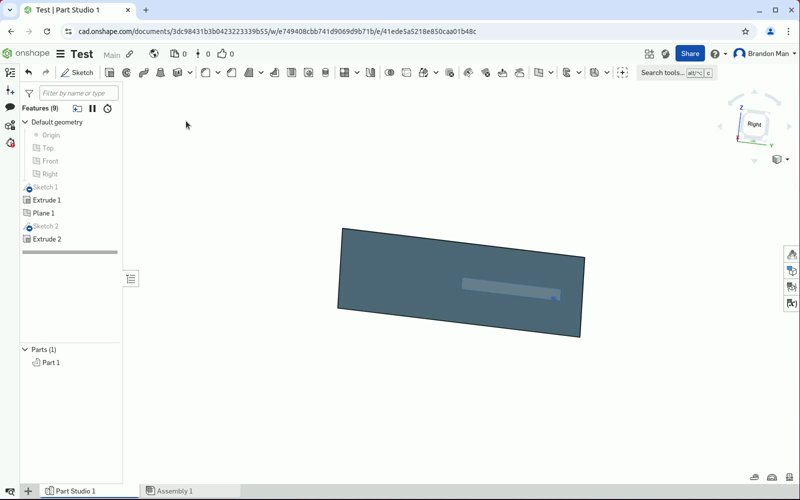
key(right, 3)
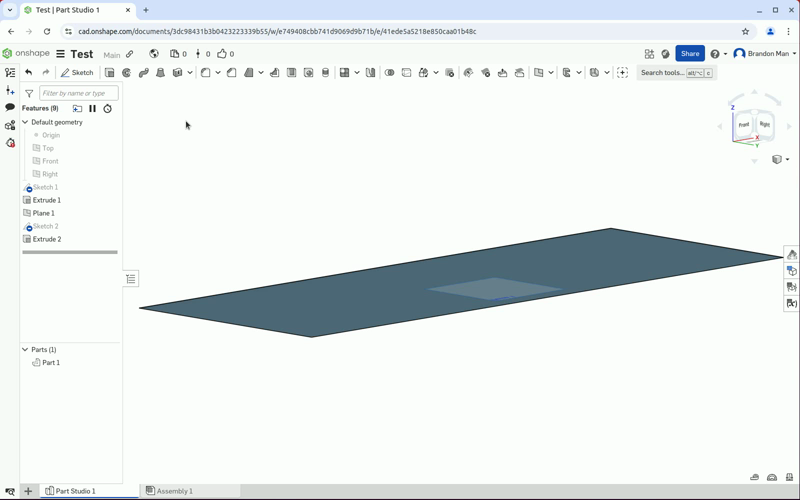
key(down, 3)
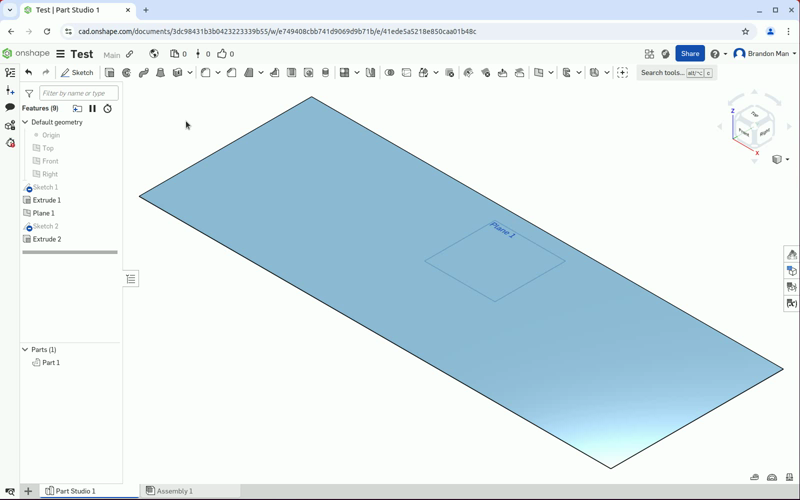
mouse_move(73, 189)
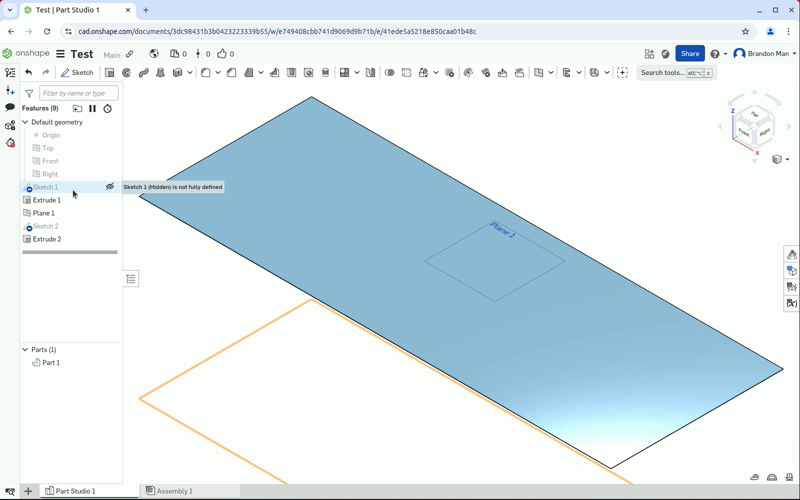
click(73, 189)